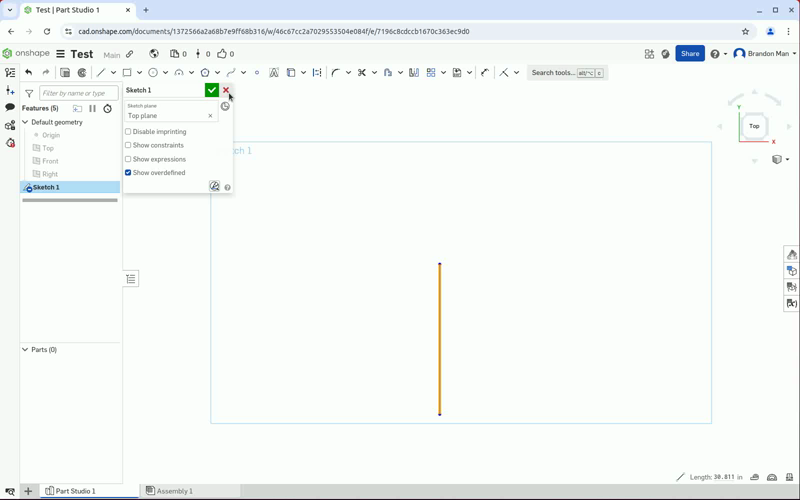
key(shift+h)
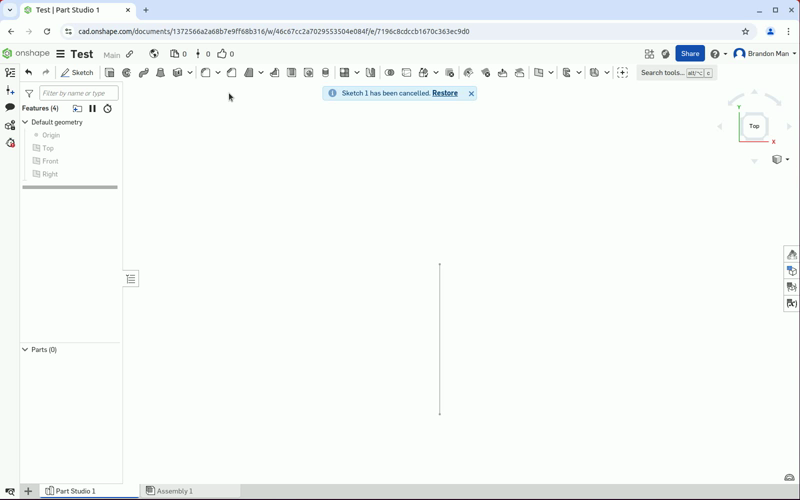
mouse_move(73, 352)
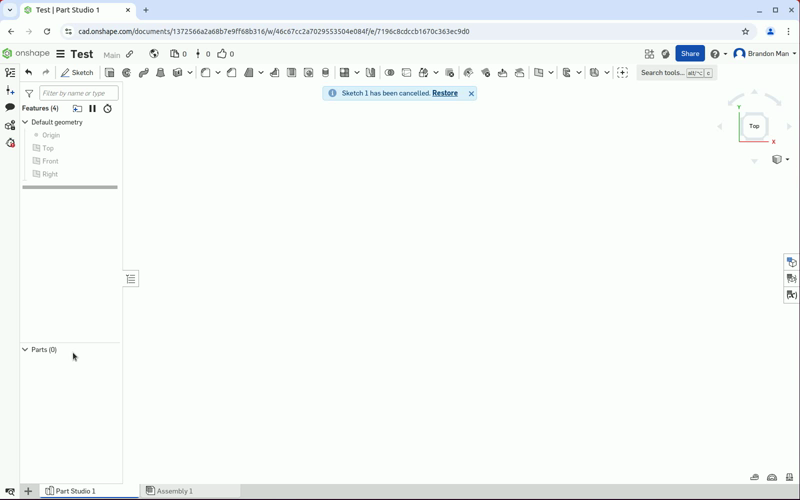
key(y)
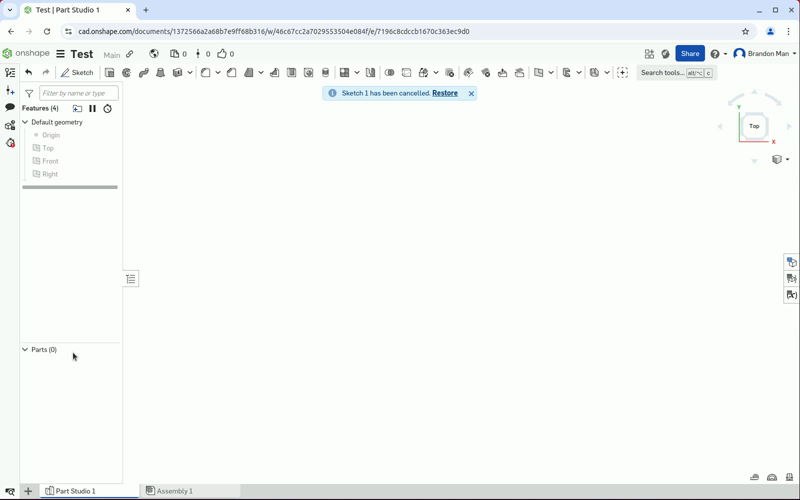
key(shift+p)
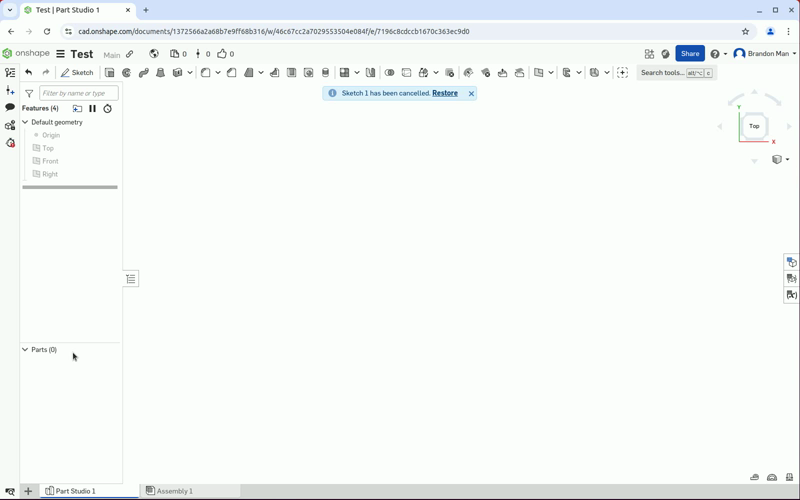
key(space)
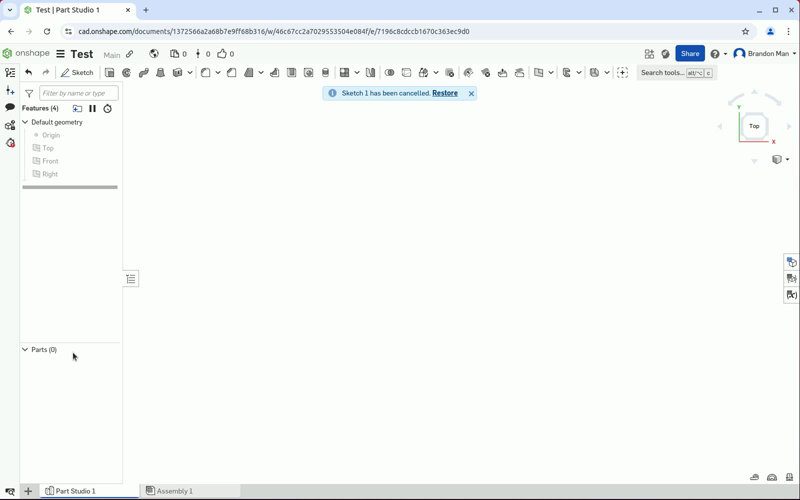
key_down(shift)
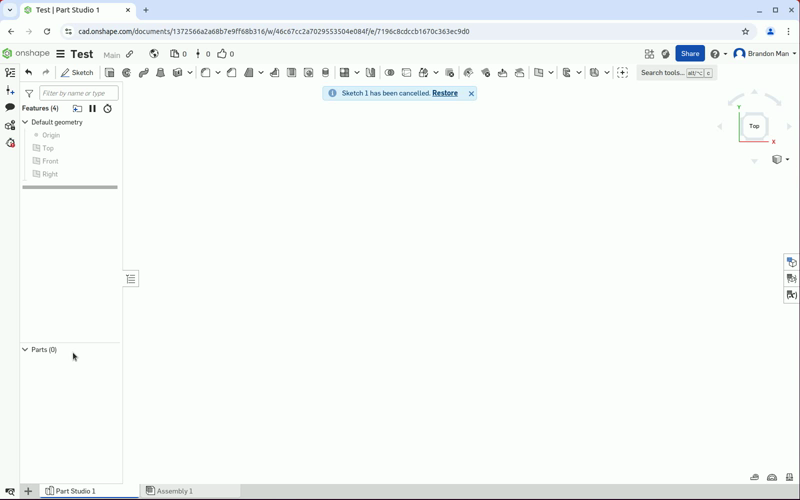
key(up)
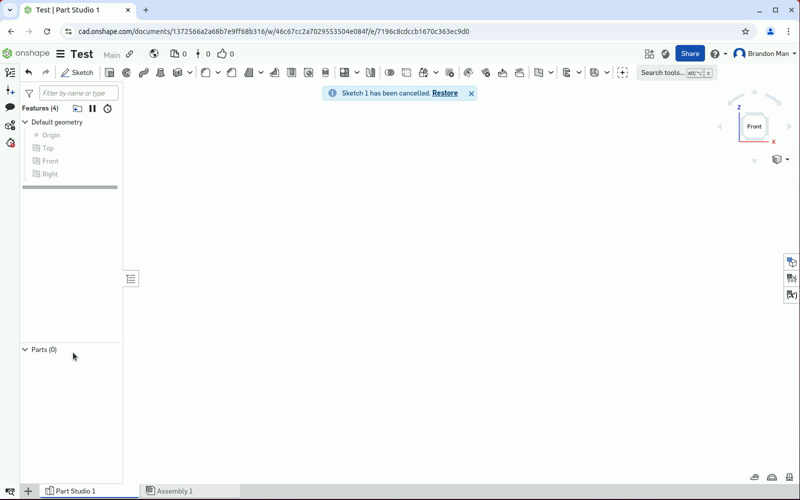
key_up(shift)
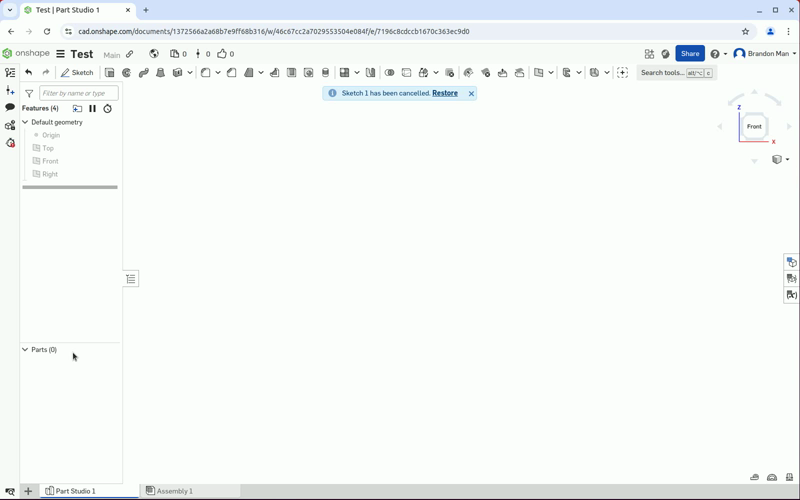
mouse_move(73, 352)
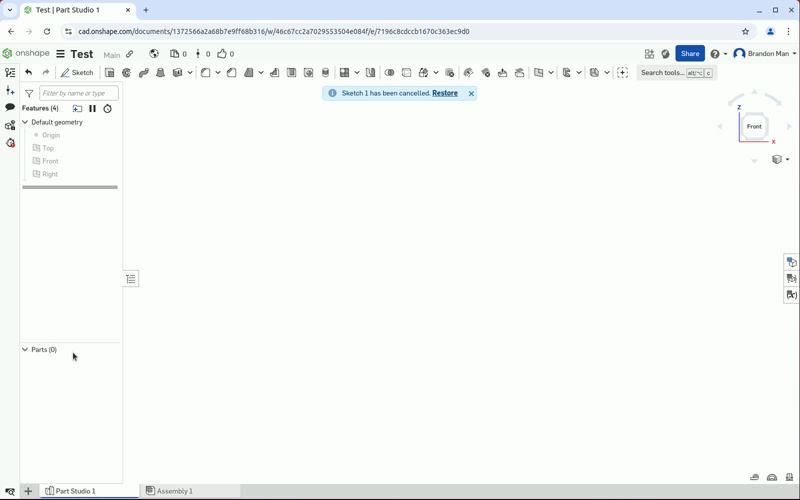
key(shift+y)
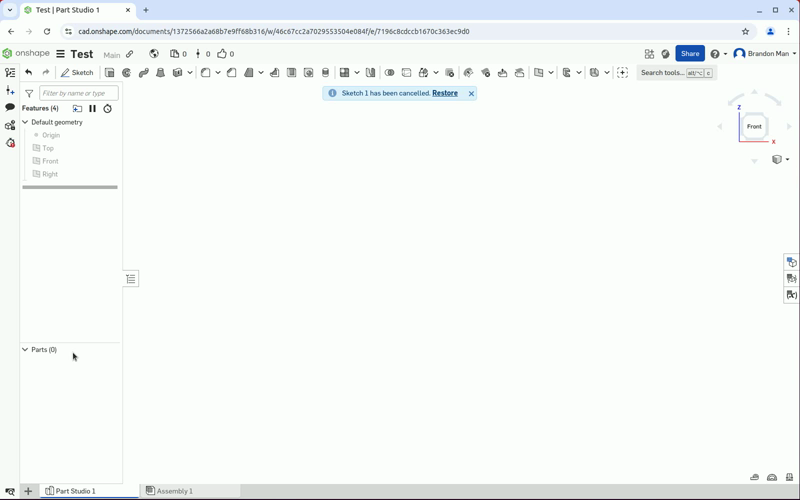
key(shift+s)
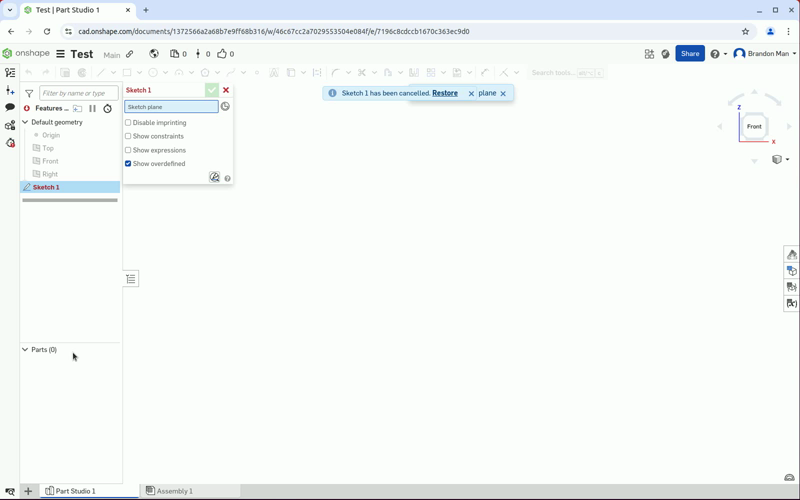
mouse_move(73, 163)
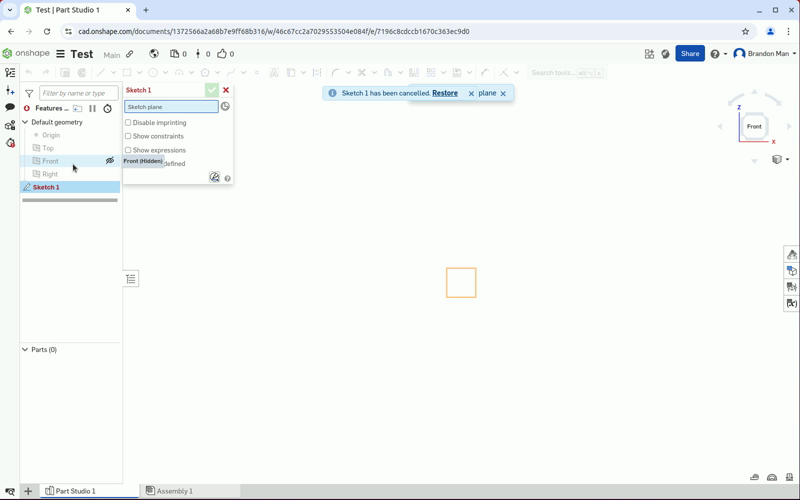
click(73, 163)
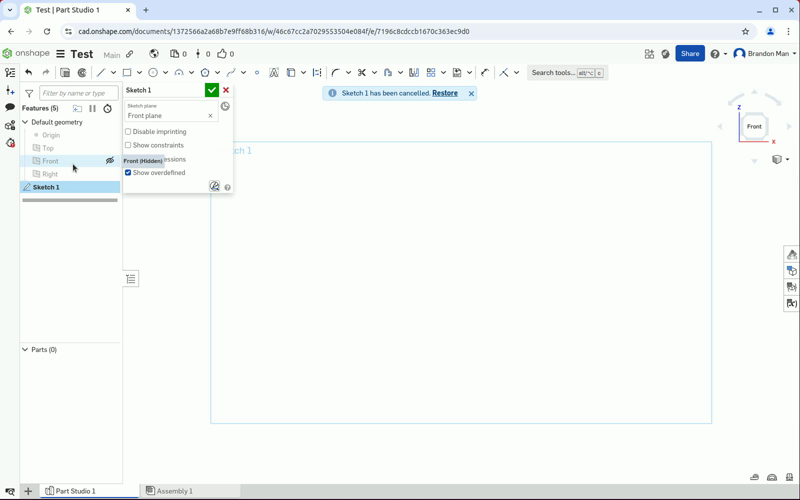
mouse_move(73, 352)
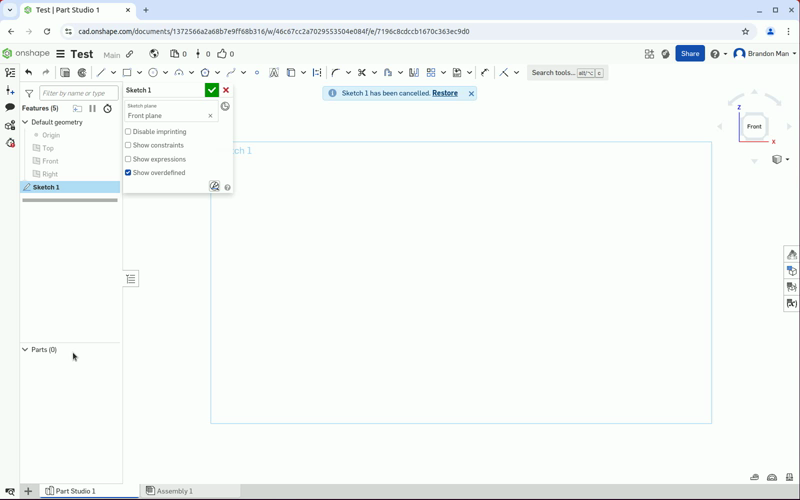
key(y)
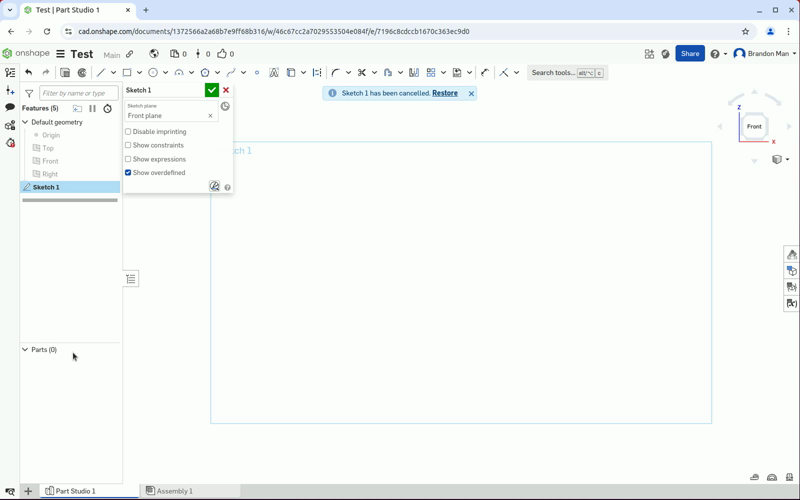
key(l)
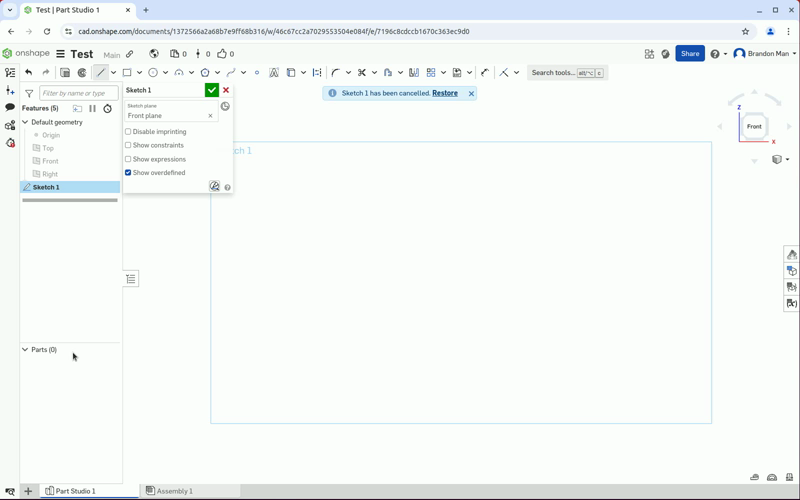
key_down(shift)
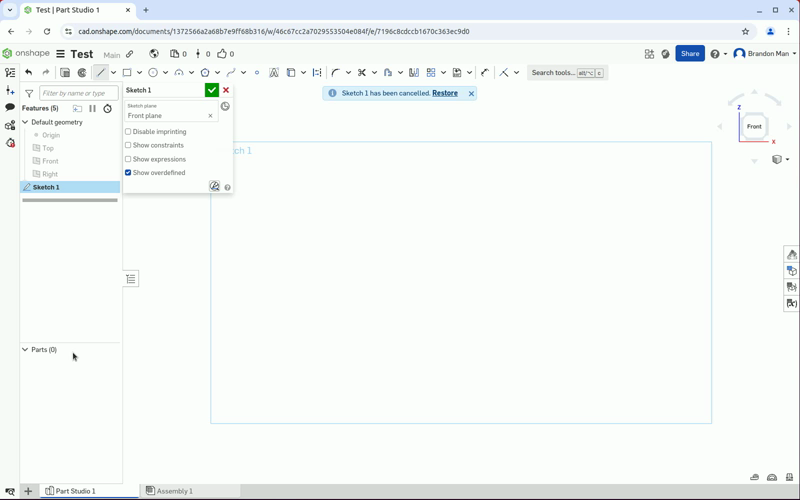
mouse_move(348, 395)
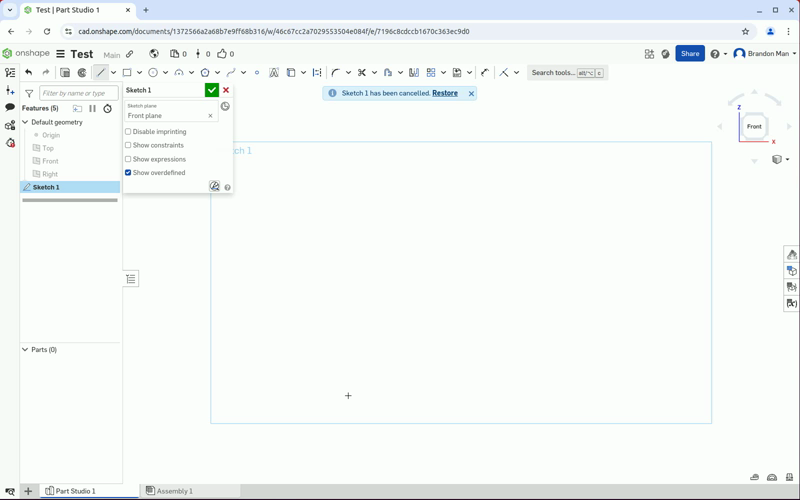
click(348, 395)
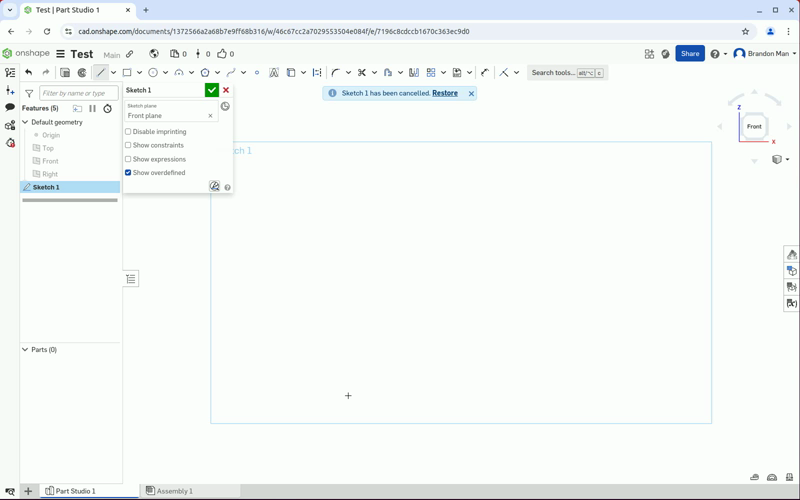
key_up(shift)
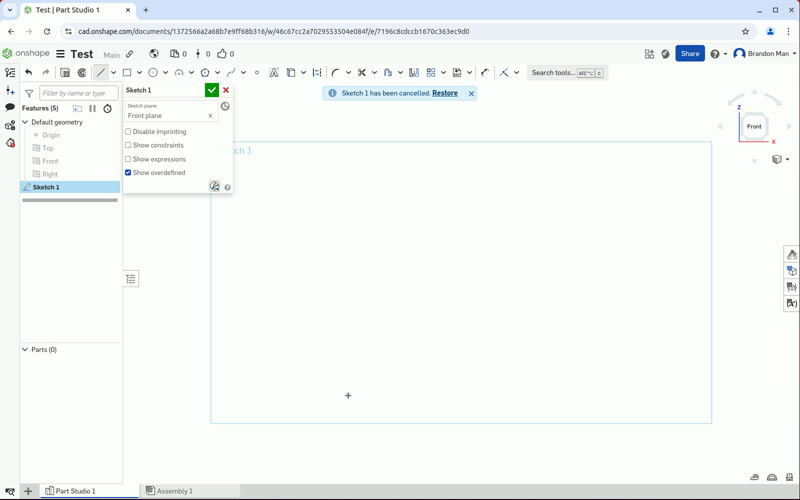
key_down(shift)
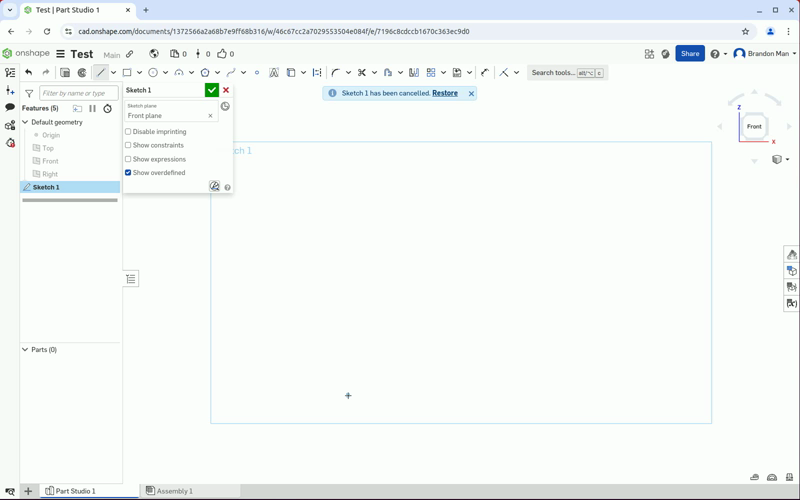
mouse_move(572, 395)
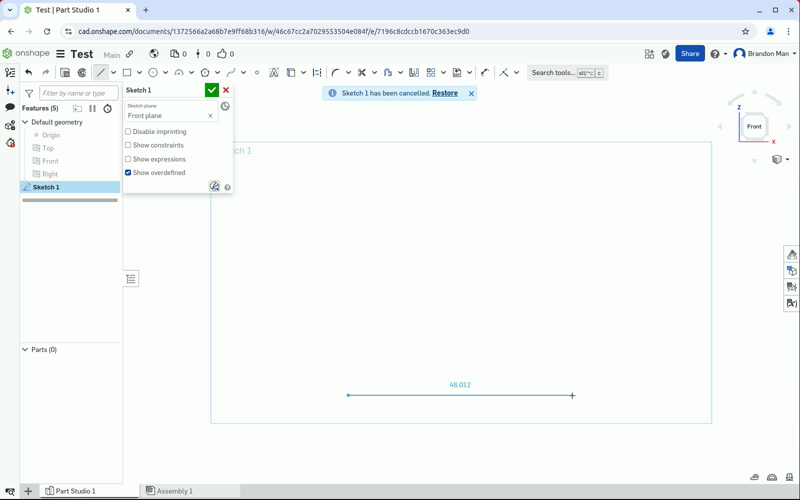
click(572, 395)
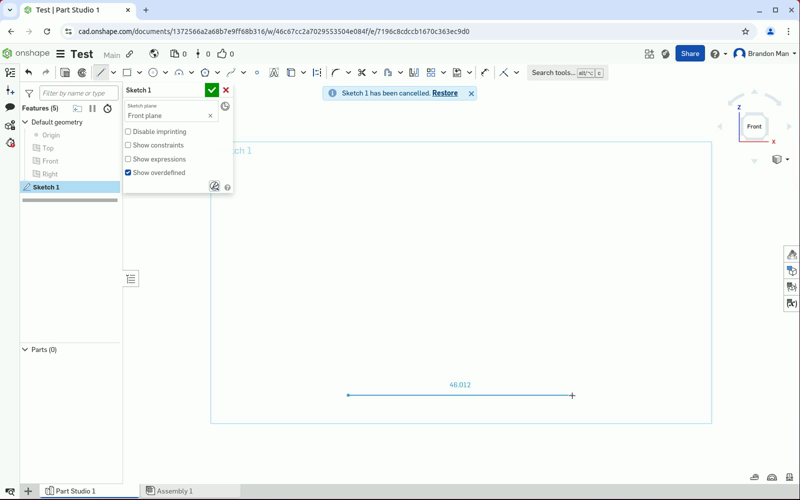
key_up(shift)
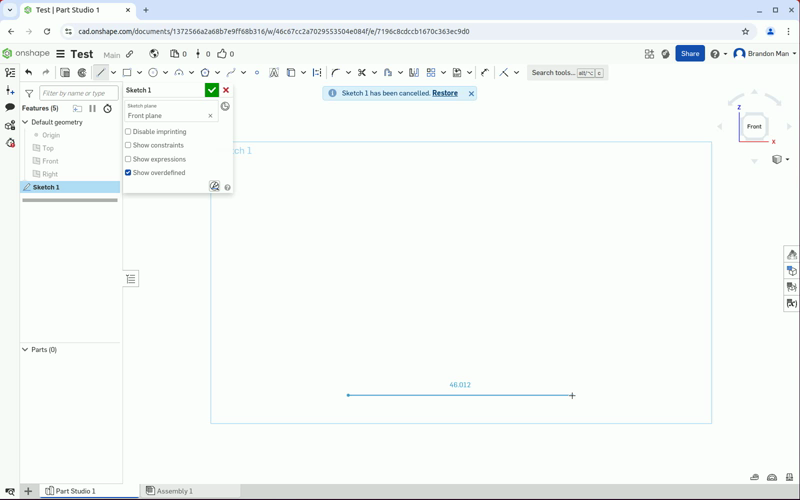
key_down(shift)
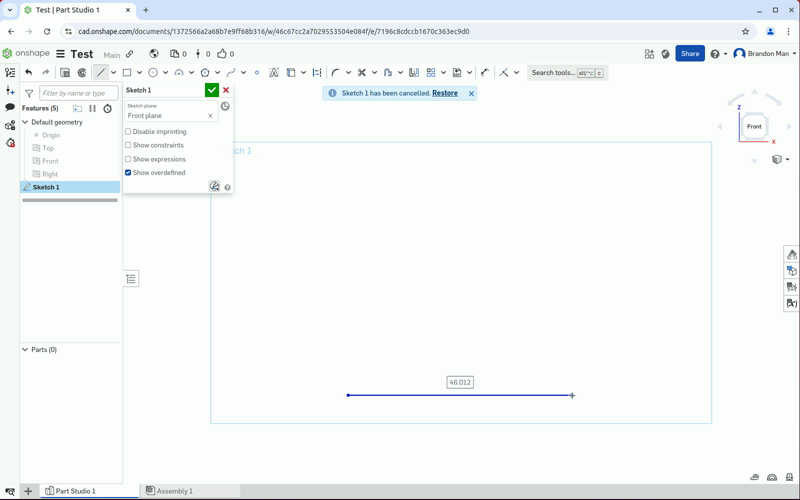
mouse_move(572, 171)
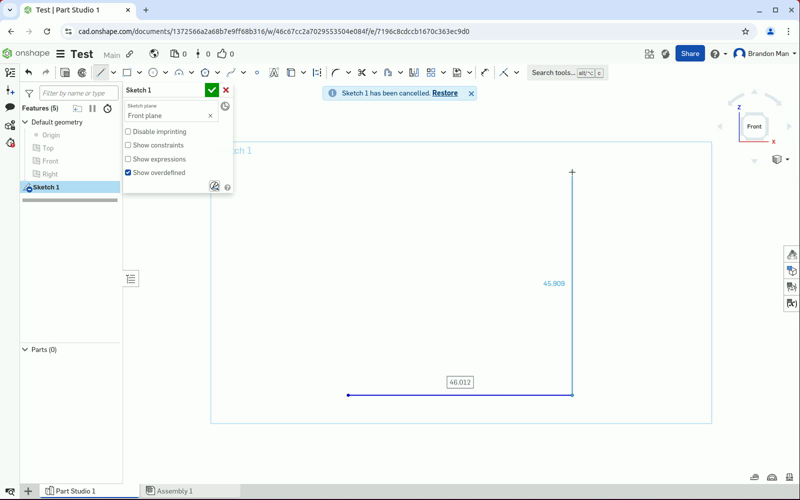
click(572, 171)
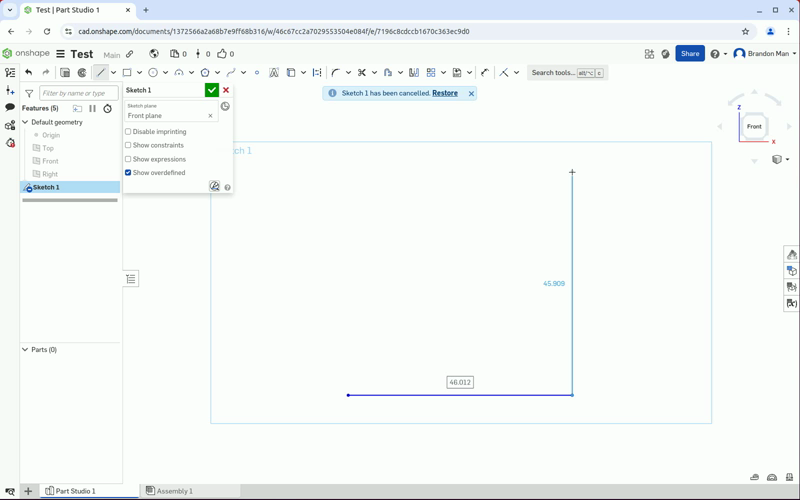
key_up(shift)
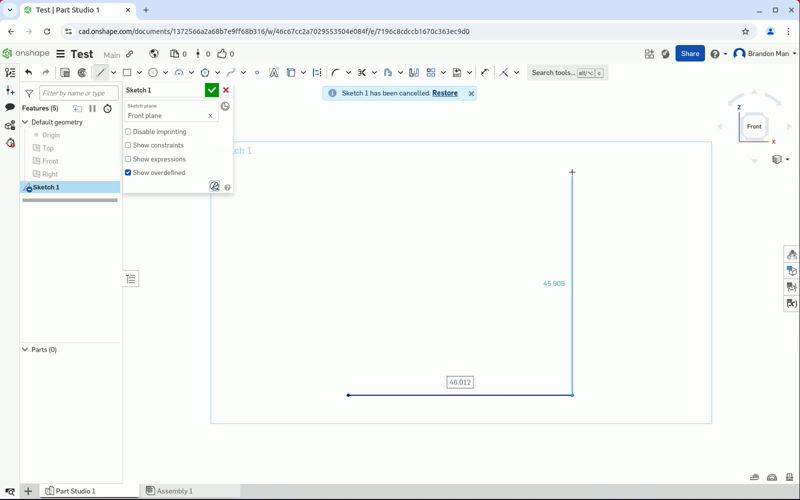
key_down(shift)
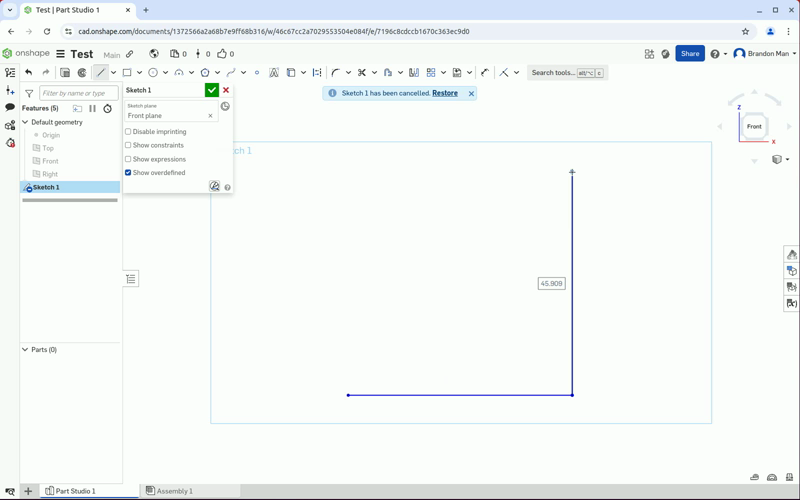
mouse_move(348, 171)
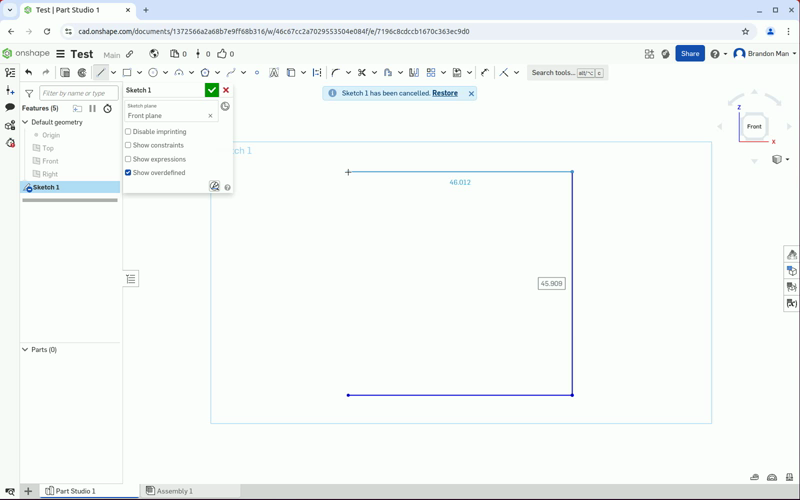
click(348, 171)
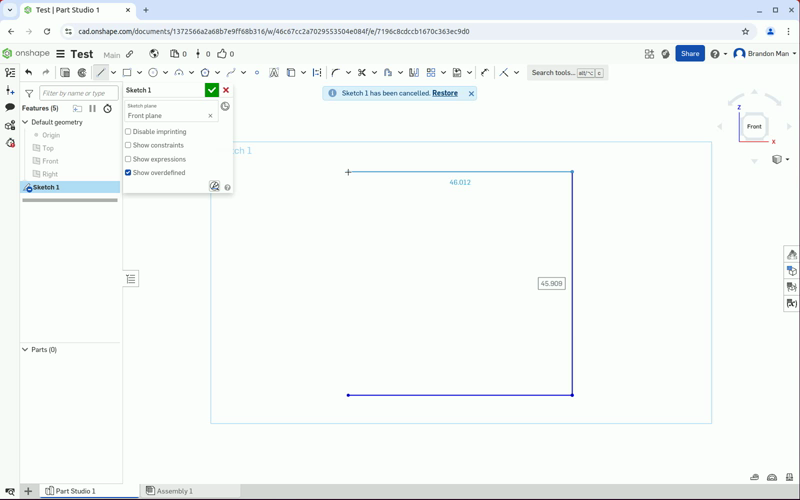
key_up(shift)
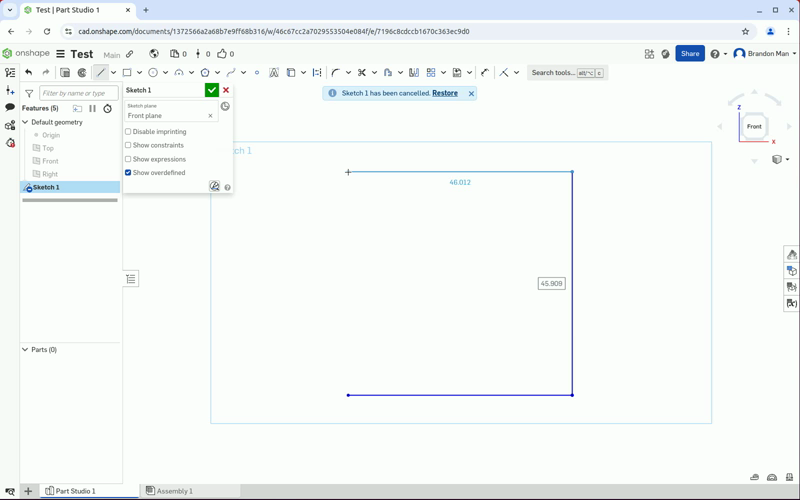
key_down(shift)
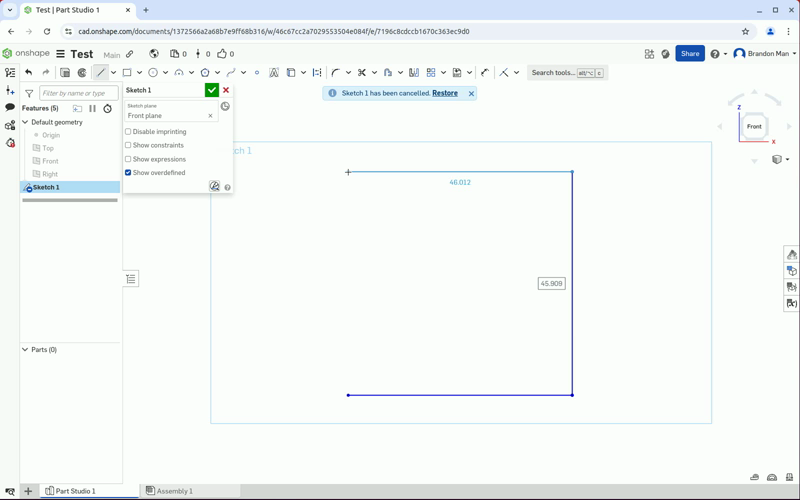
mouse_move(348, 395)
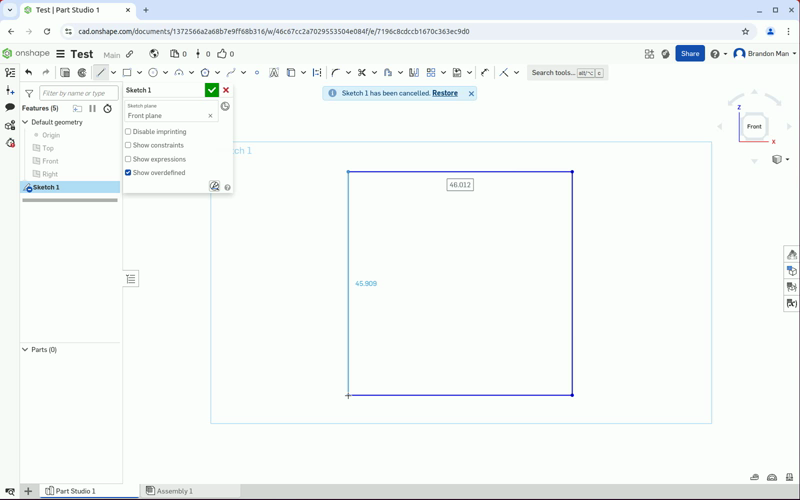
key_up(shift)
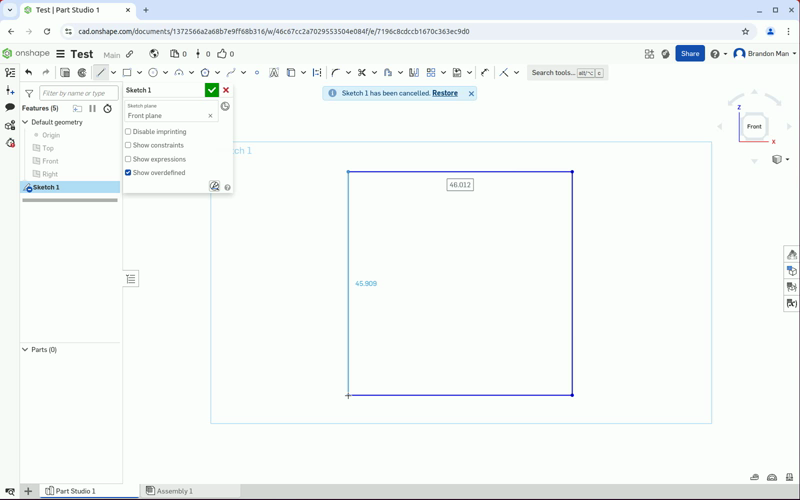
click(348, 395)
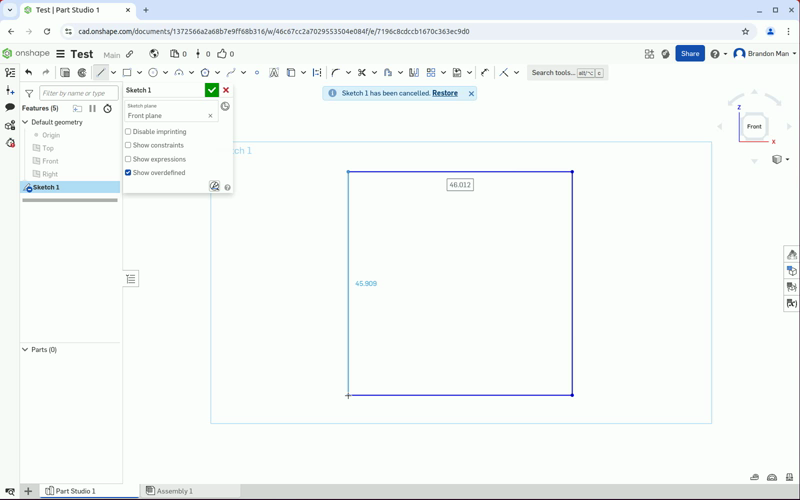
key(esc)
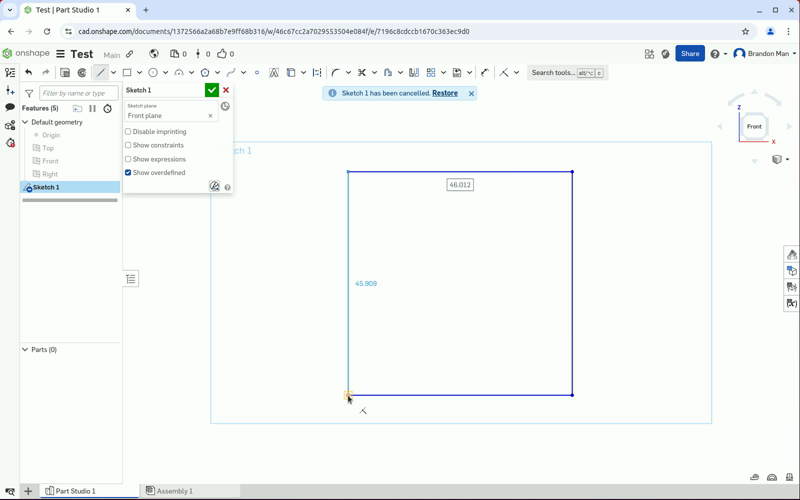
mouse_move(391, 303)
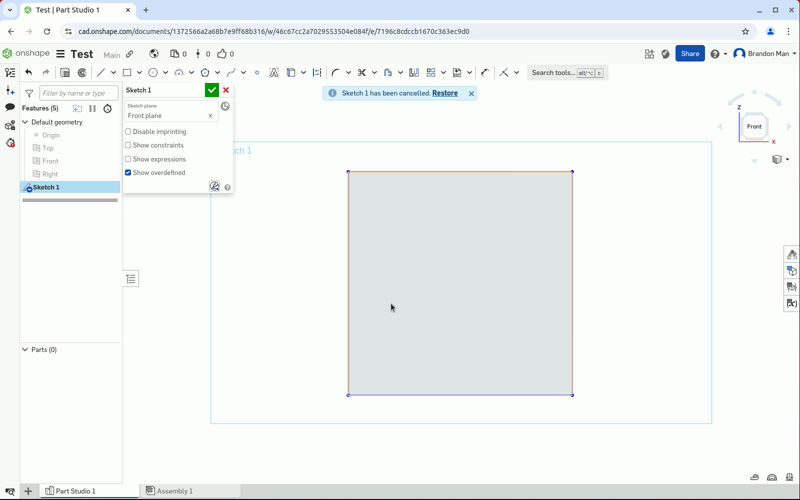
click(391, 303)
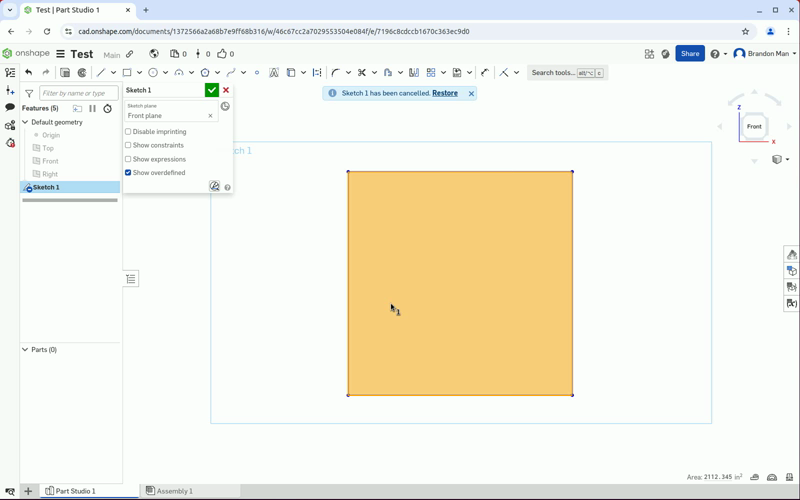
mouse_move(73, 352)
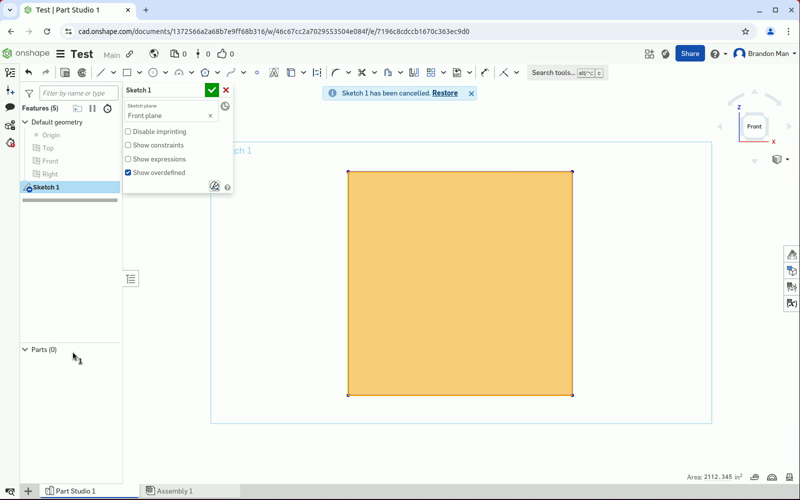
key(shift+y)
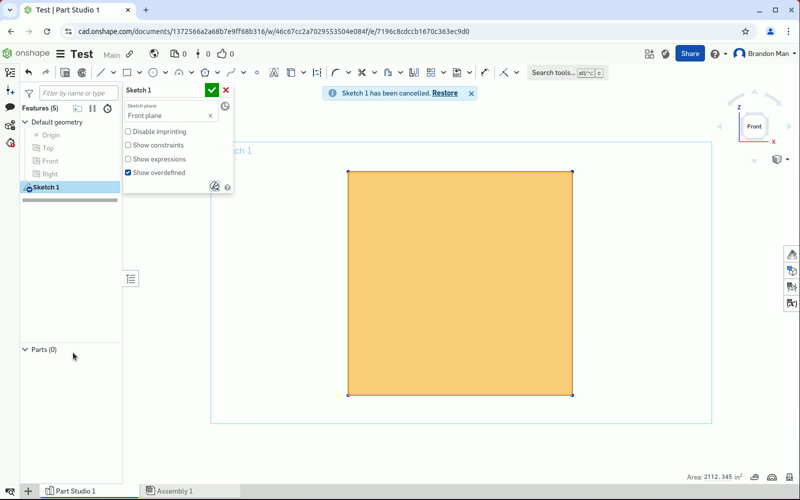
key(shift+e)
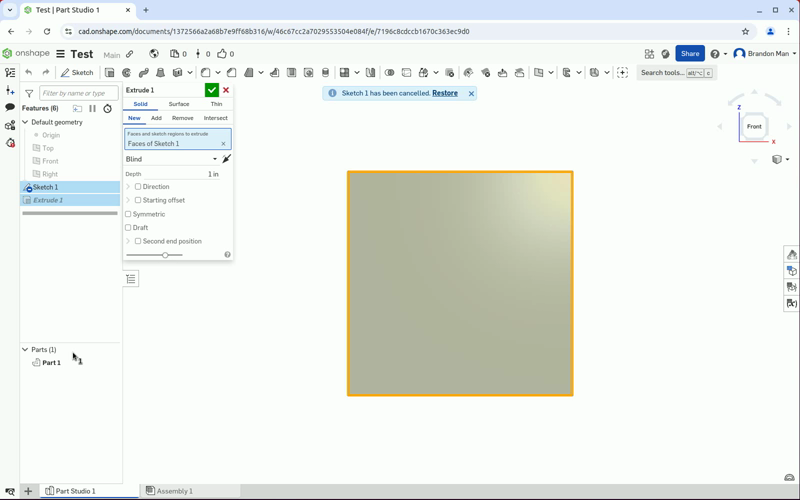
mouse_move(143, 106)
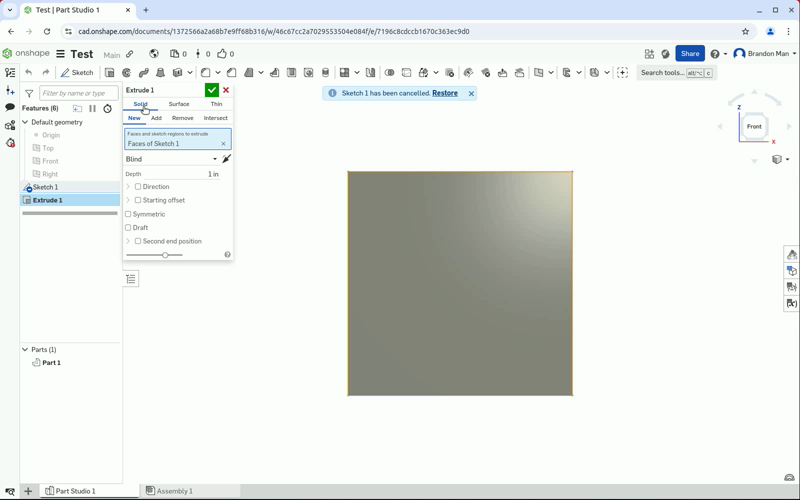
click(143, 106)
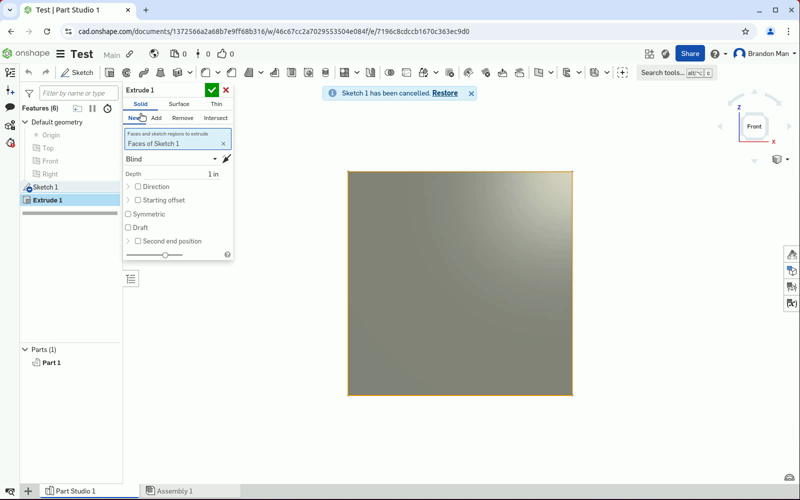
mouse_move(137, 120)
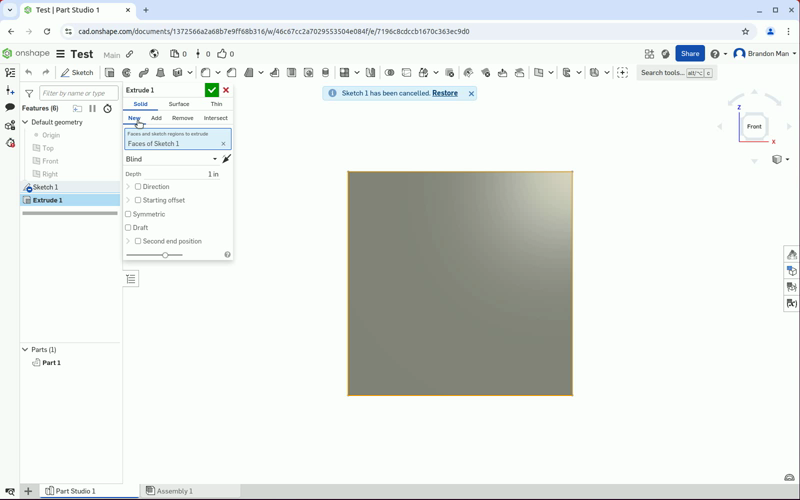
click(137, 120)
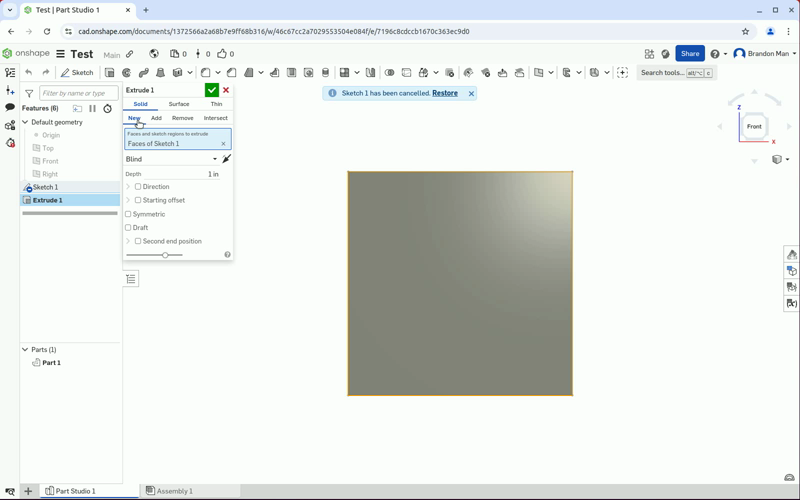
key(tab, 4)
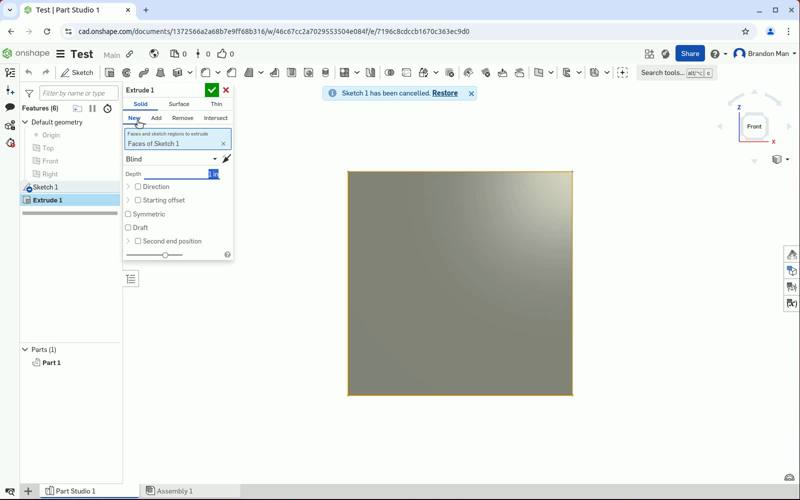
text(6.74)
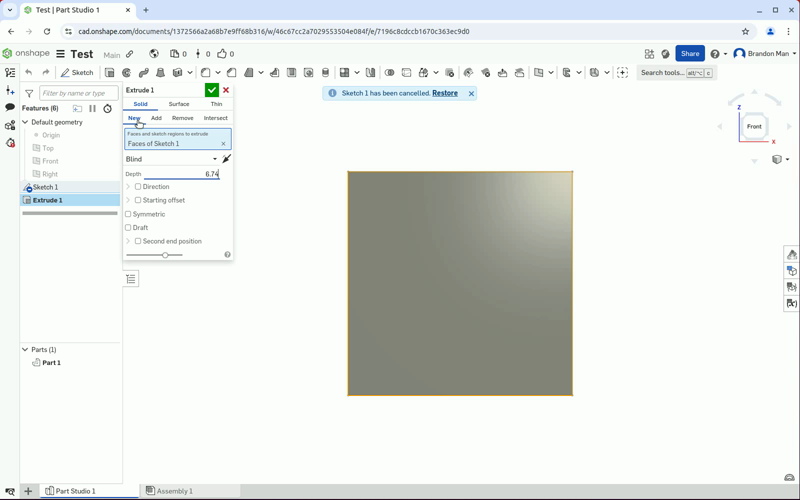
key(enter)
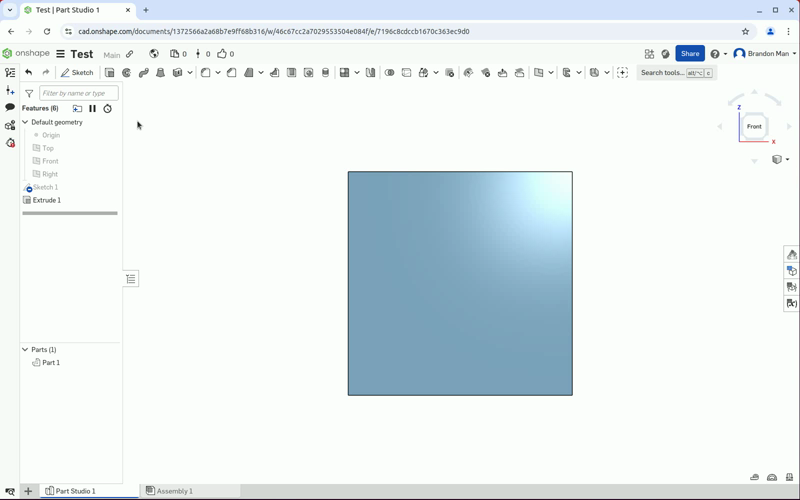
key(shift+h)
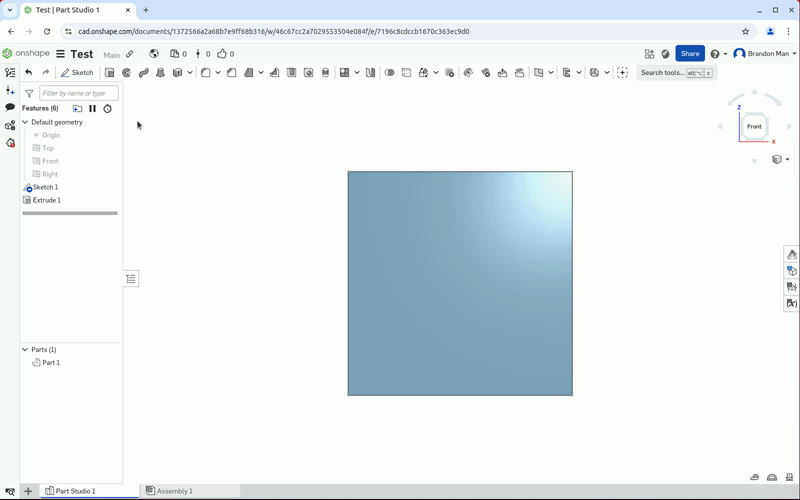
key(shift+h)
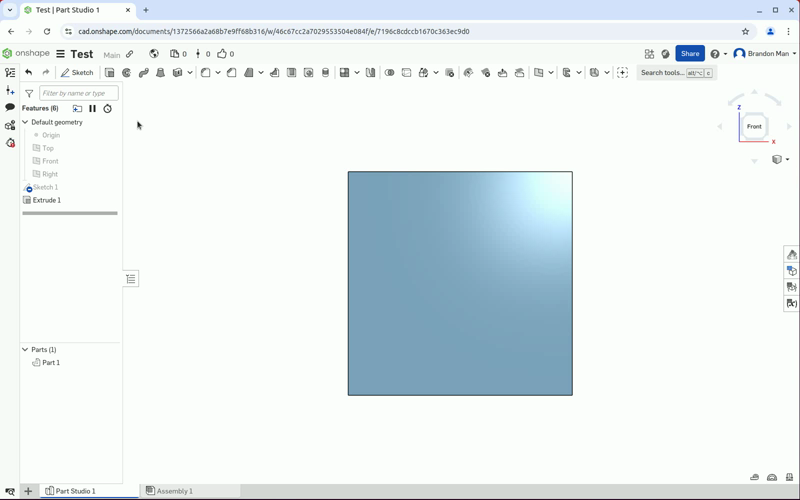
mouse_move(73, 189)
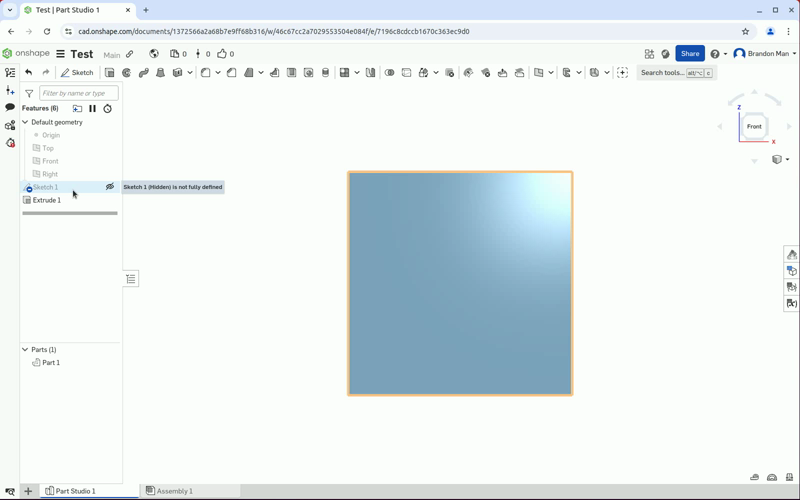
click(73, 189)
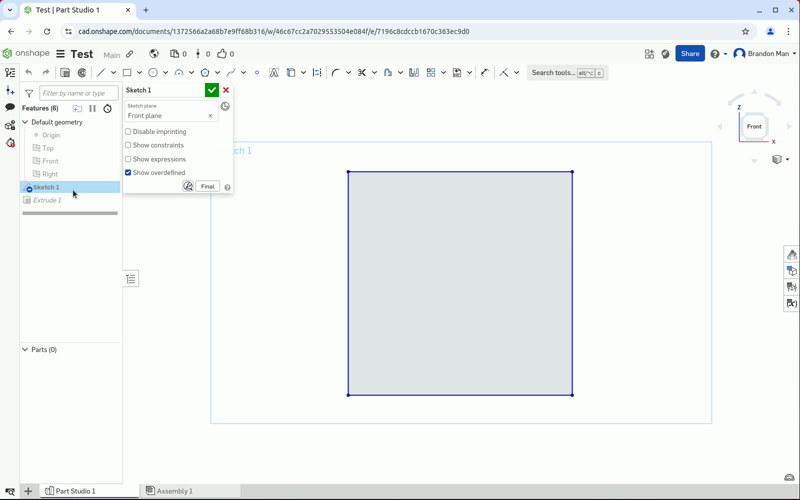
mouse_move(229, 92)
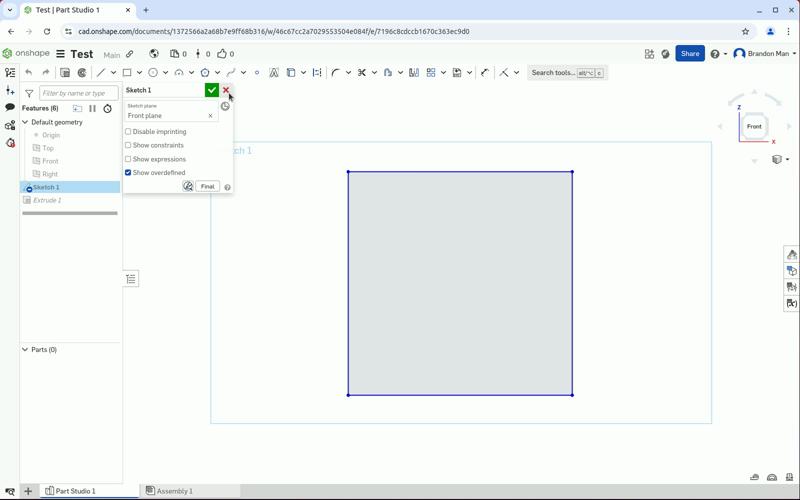
click(229, 92)
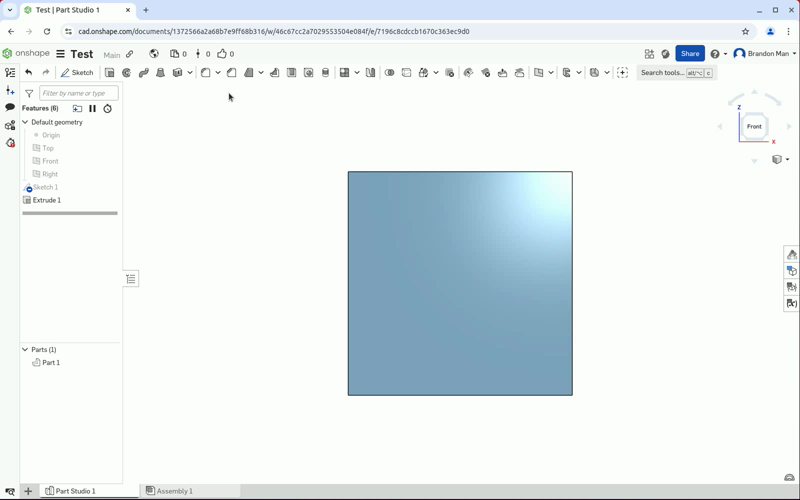
mouse_move(541, 75)
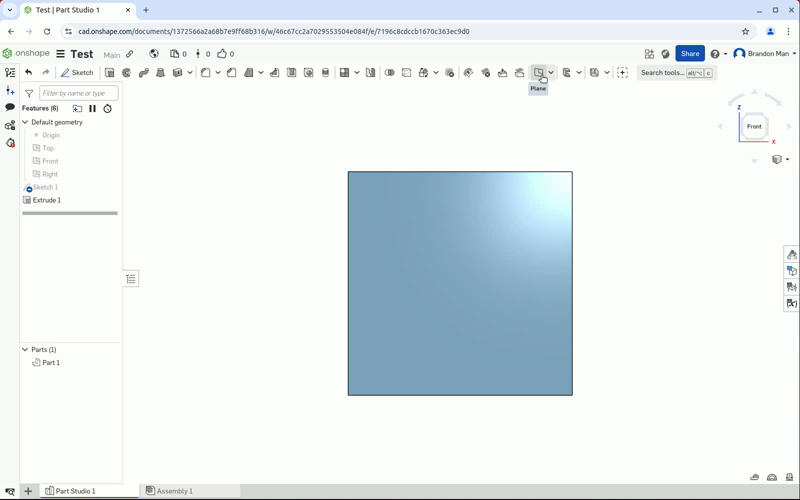
click(541, 75)
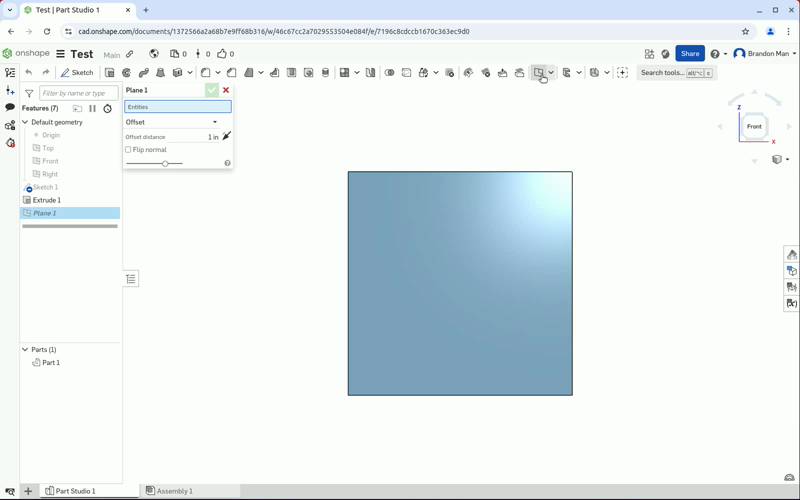
mouse_move(73, 163)
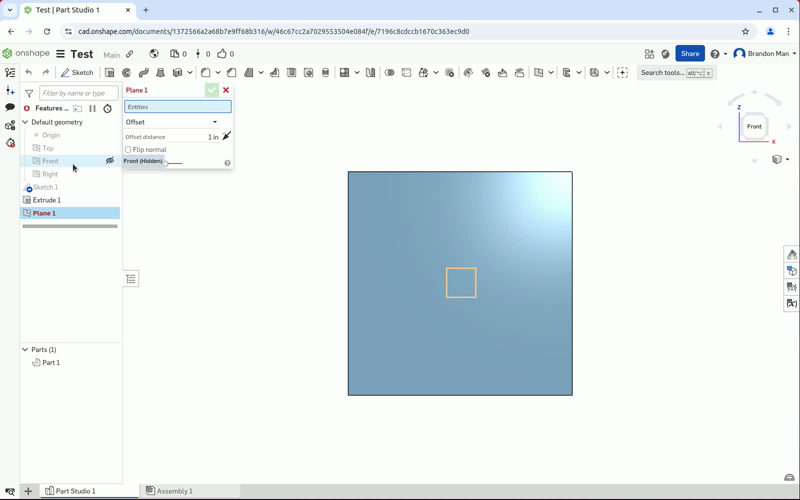
click(73, 163)
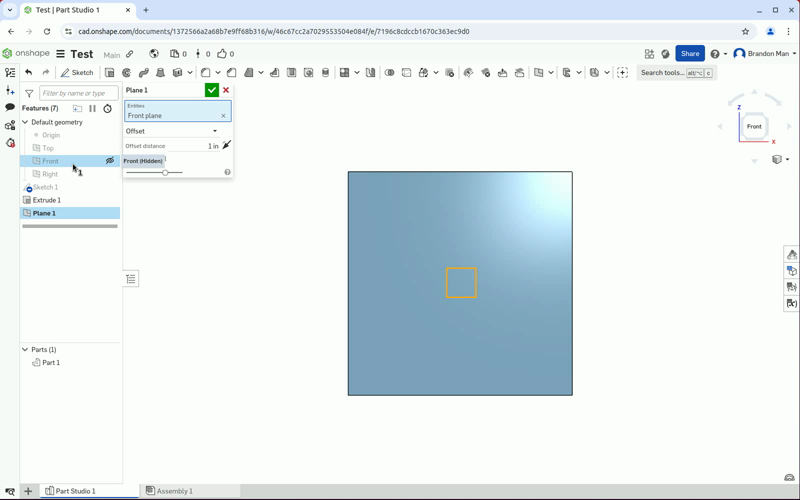
key(tab, 2)
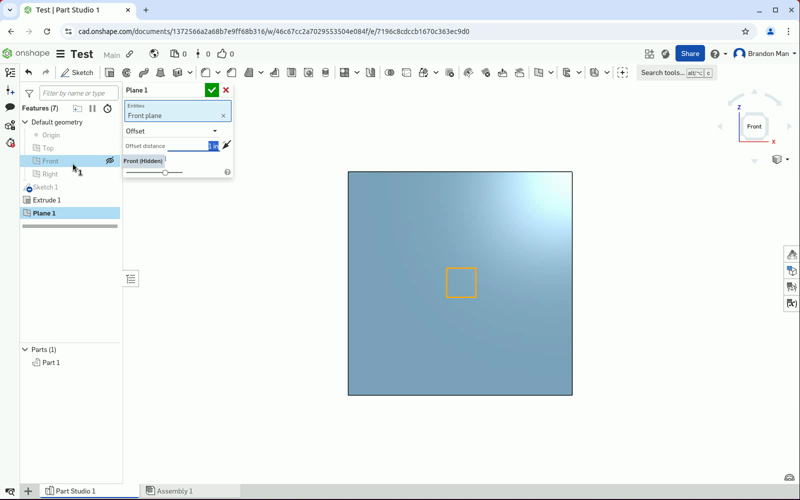
text(6.748)
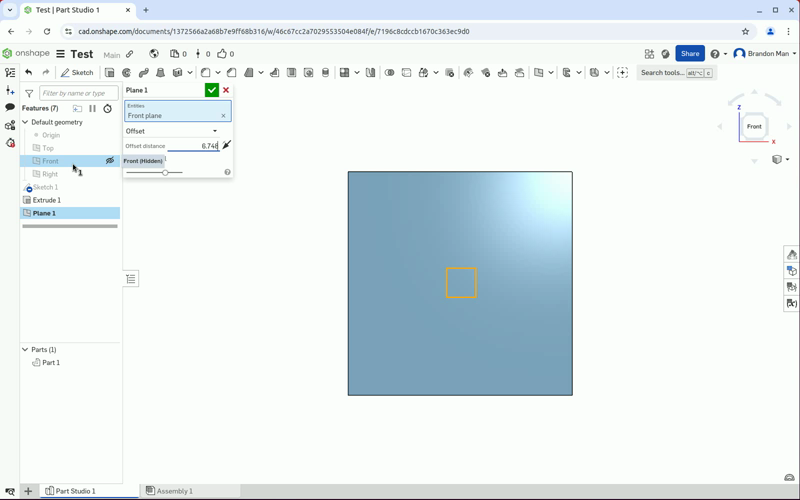
key(enter, 2)
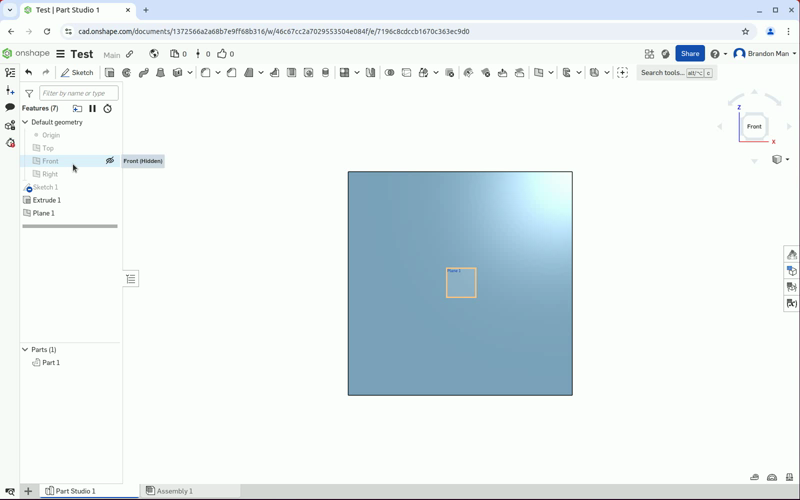
key(shift+s)
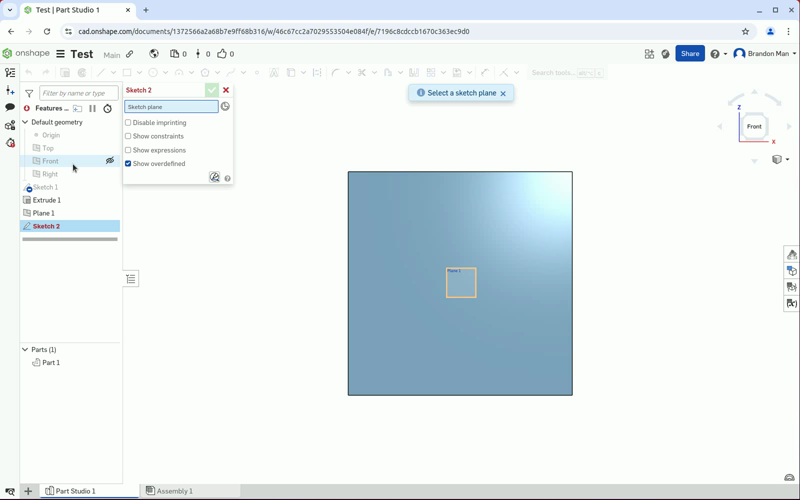
mouse_move(73, 215)
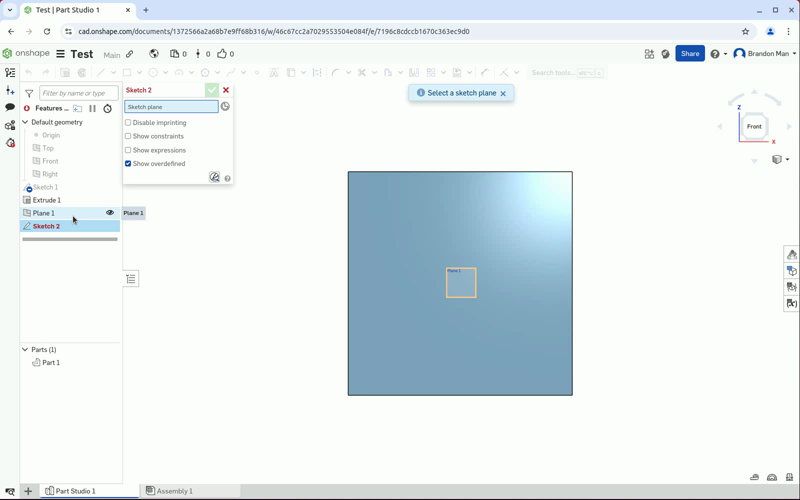
click(73, 215)
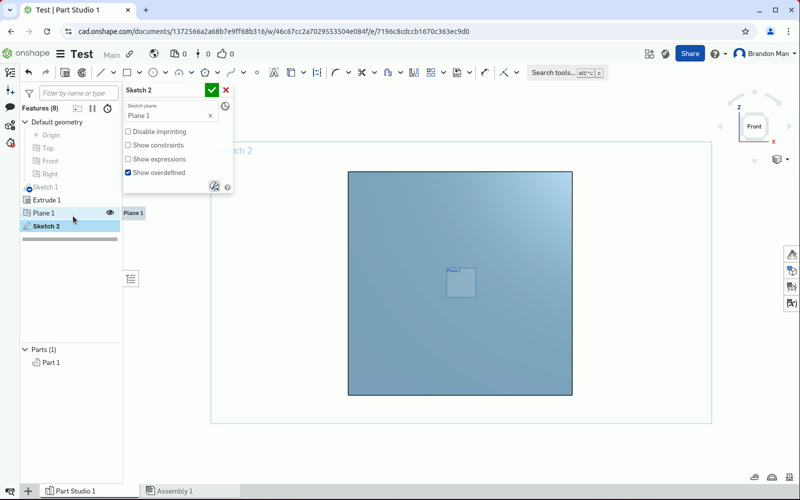
mouse_move(73, 352)
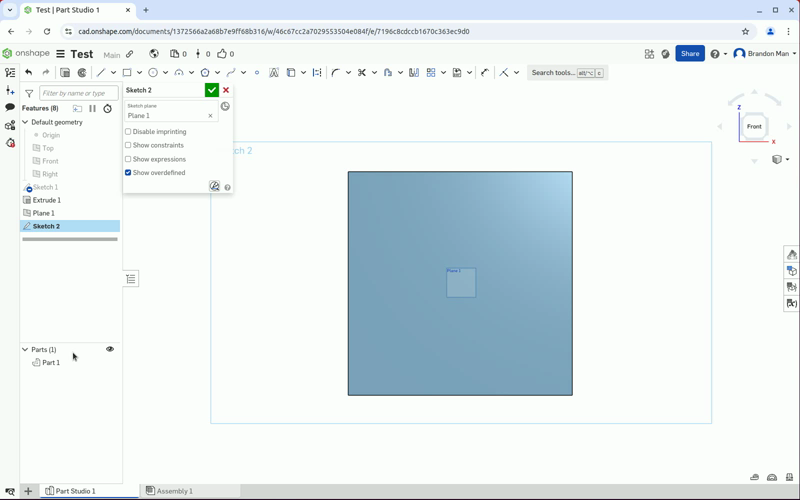
key(y)
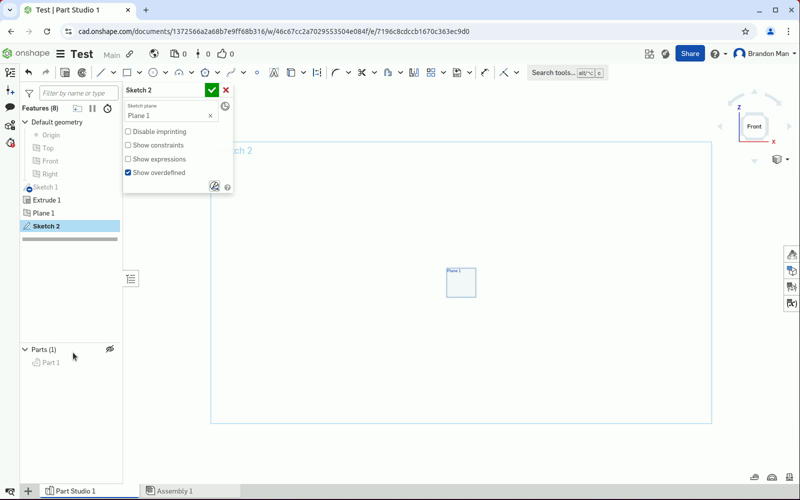
key(c)
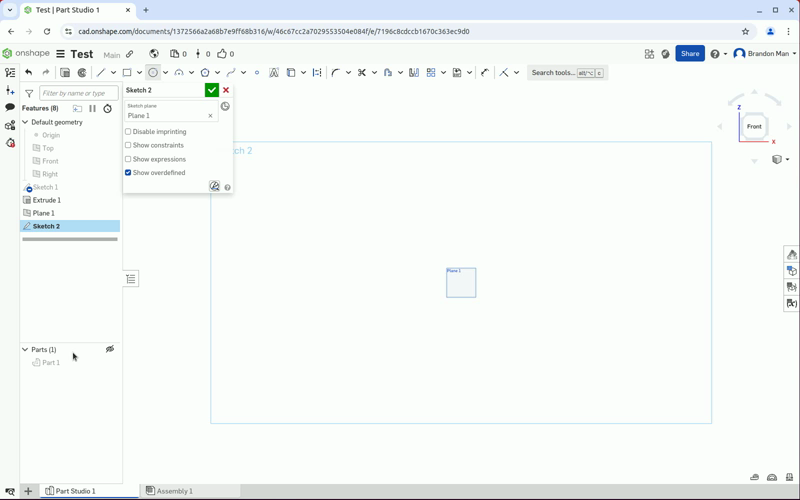
key_down(shift)
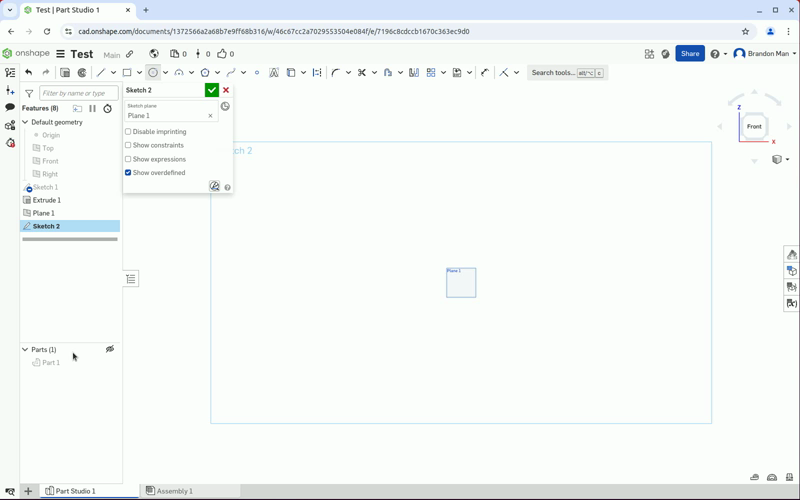
mouse_move(461, 282)
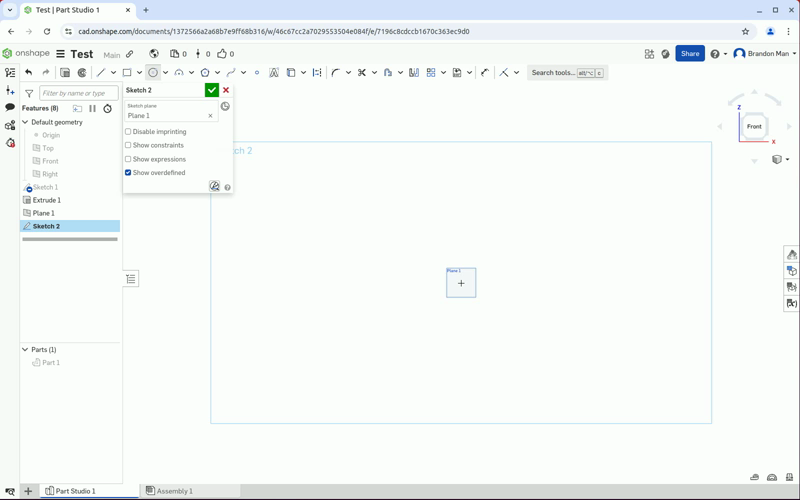
click(461, 282)
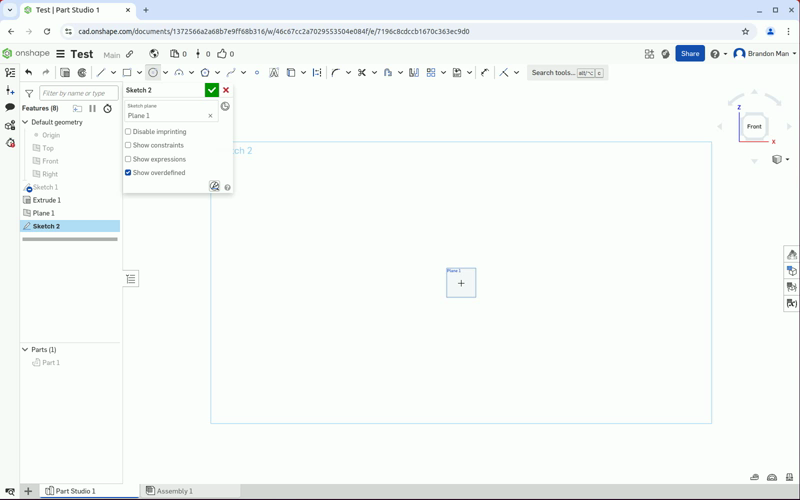
key_up(shift)
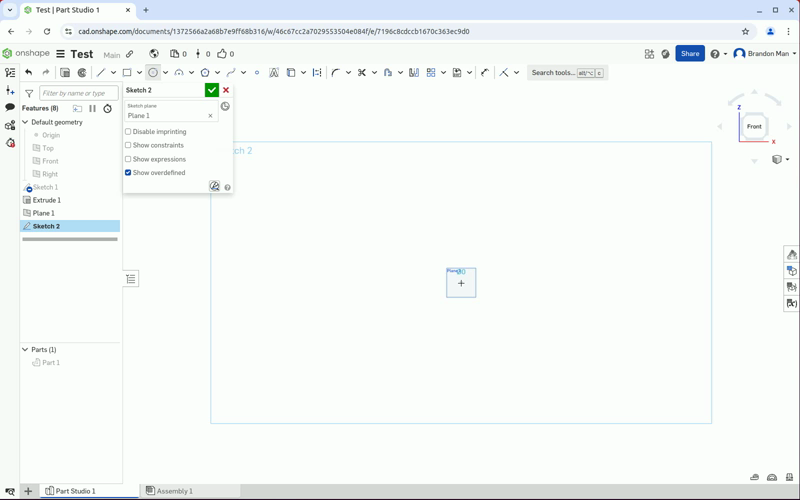
mouse_move(474, 282)
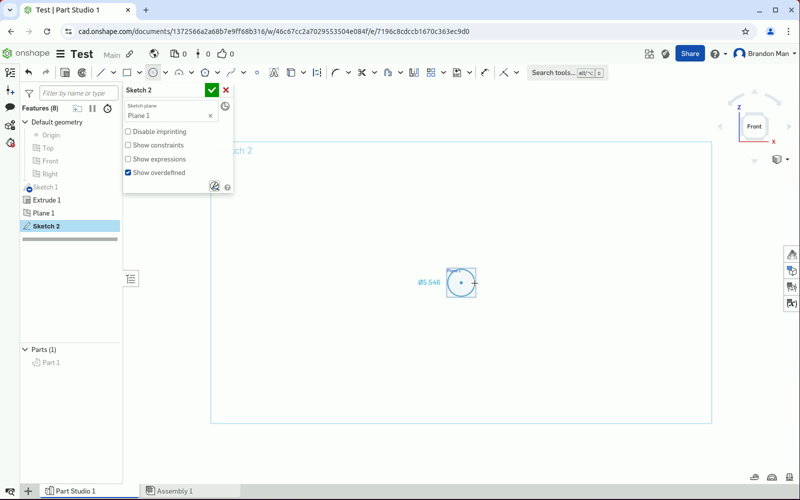
click(474, 282)
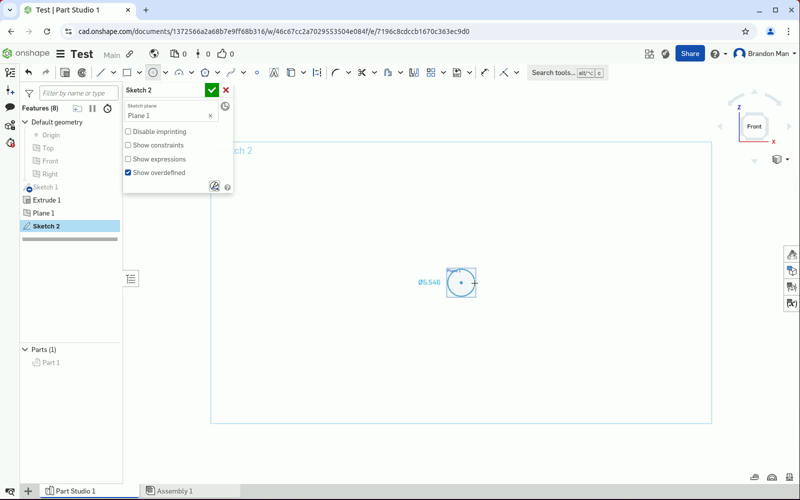
key(esc)
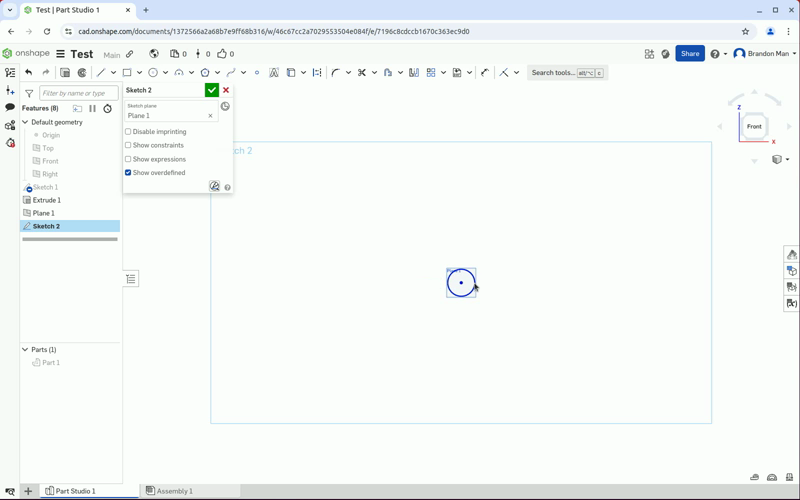
mouse_move(455, 281)
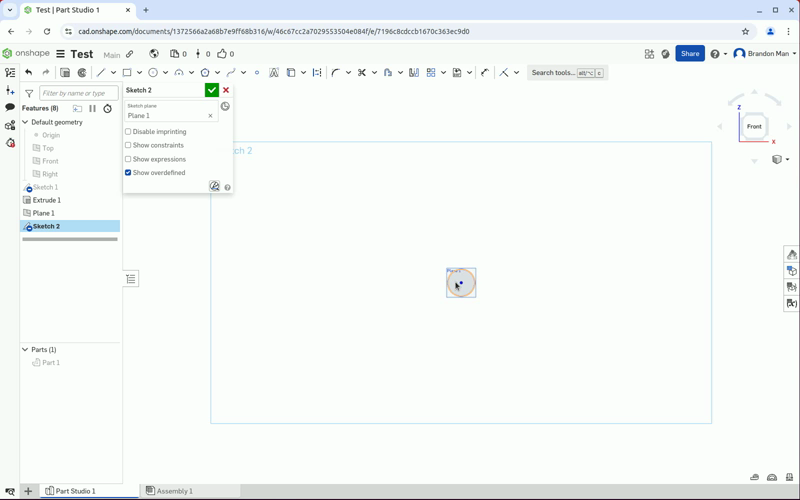
scroll(6)
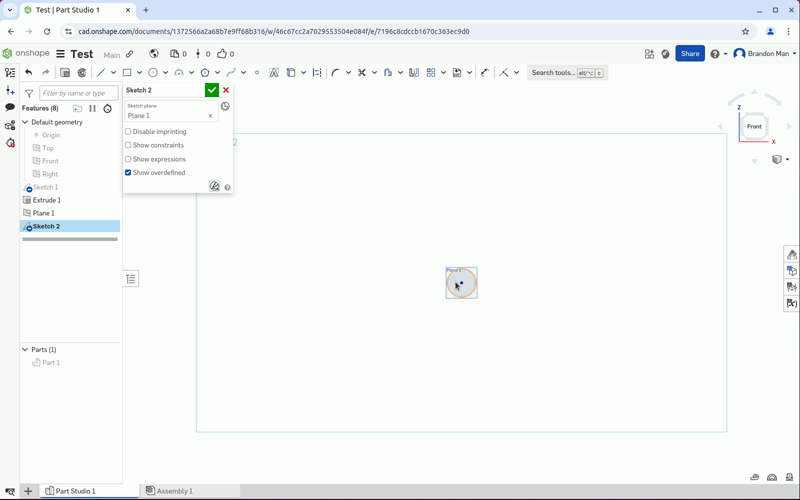
scroll(6)
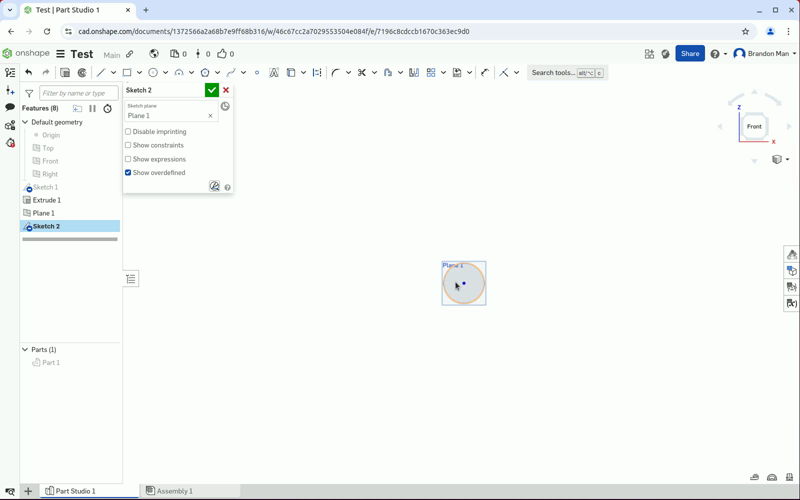
scroll(6)
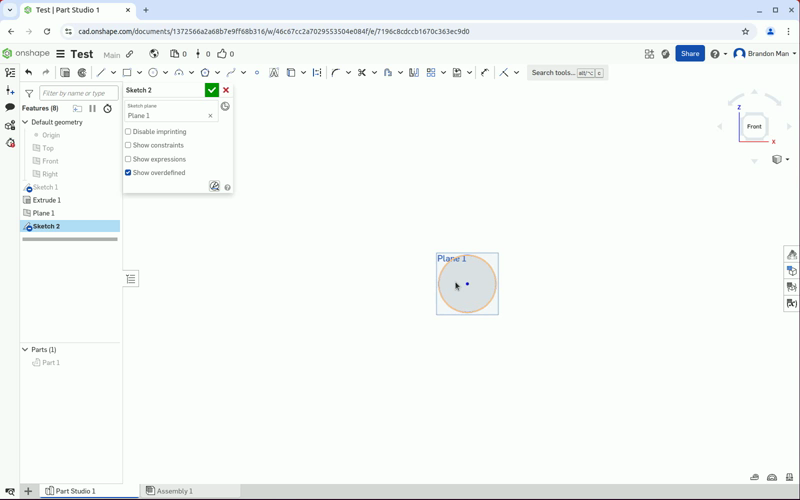
scroll(6)
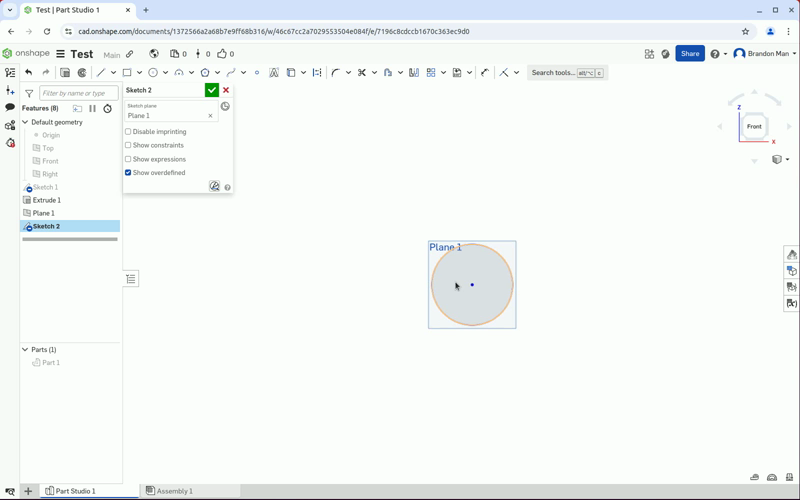
scroll(6)
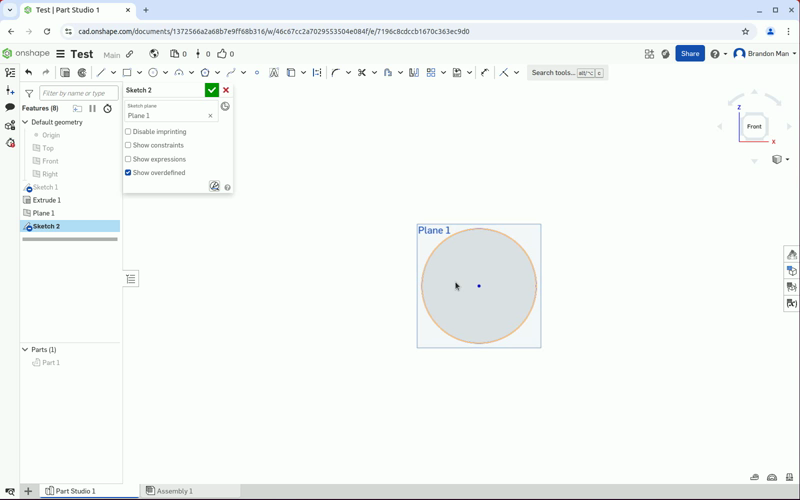
scroll(6)
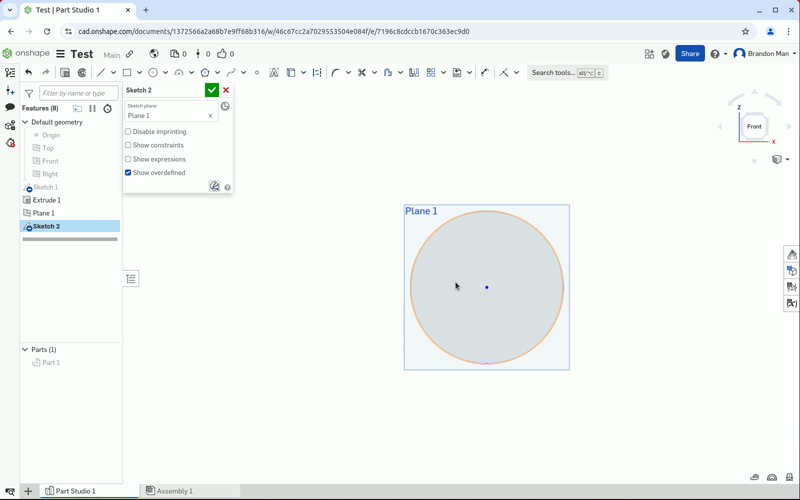
scroll(6)
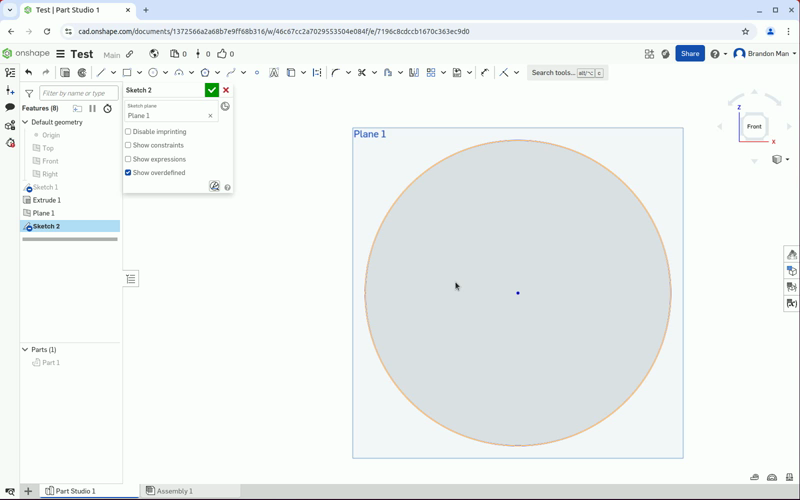
click(455, 281)
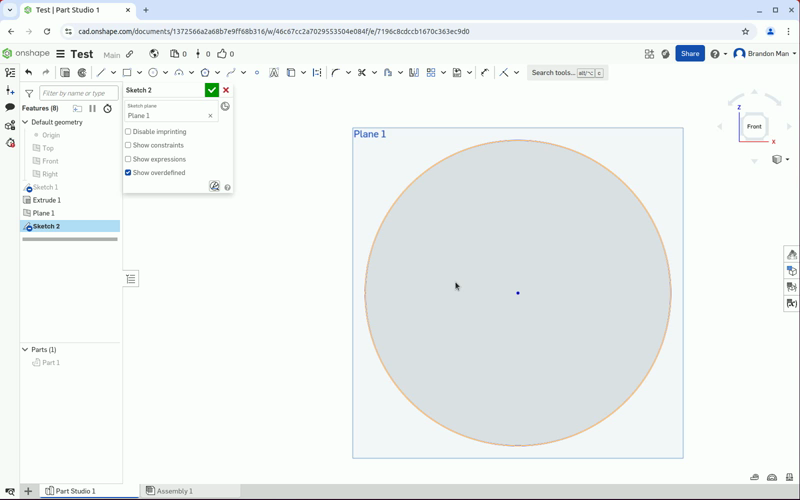
scroll(-6)
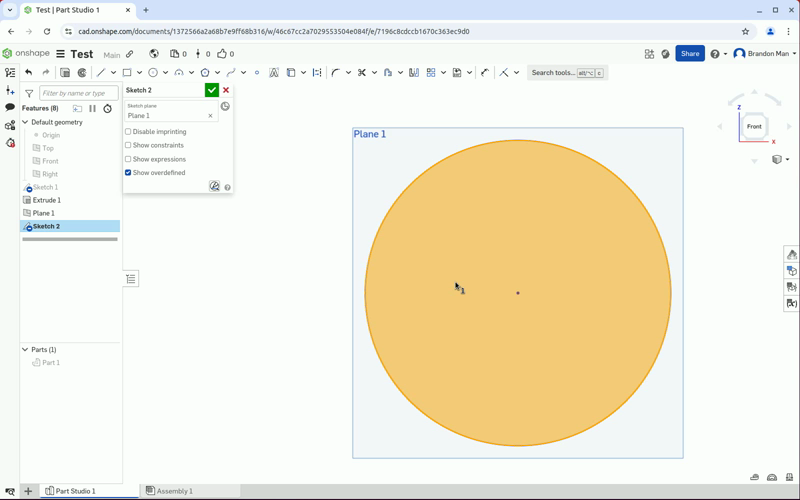
scroll(-6)
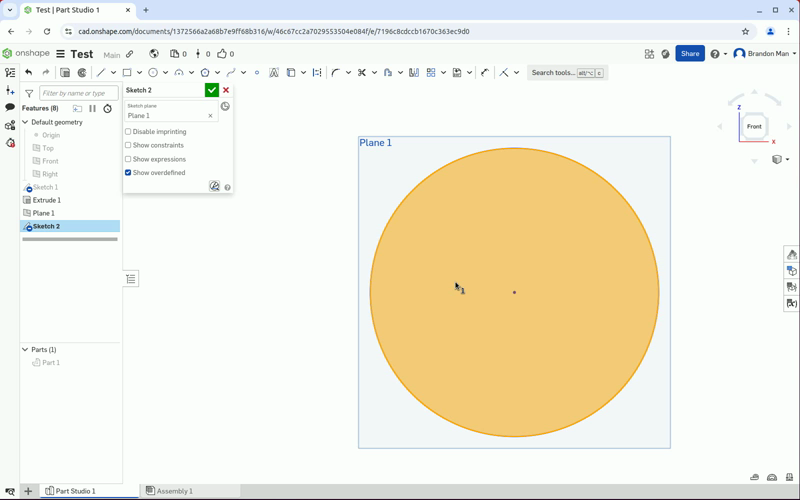
scroll(-6)
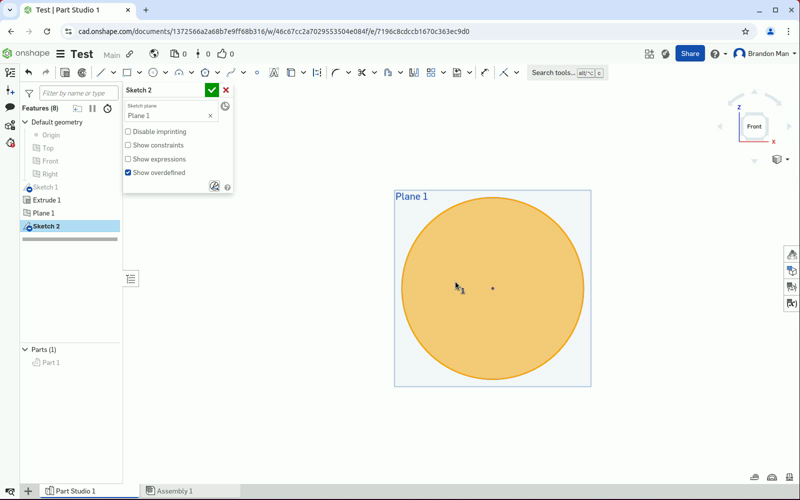
scroll(-6)
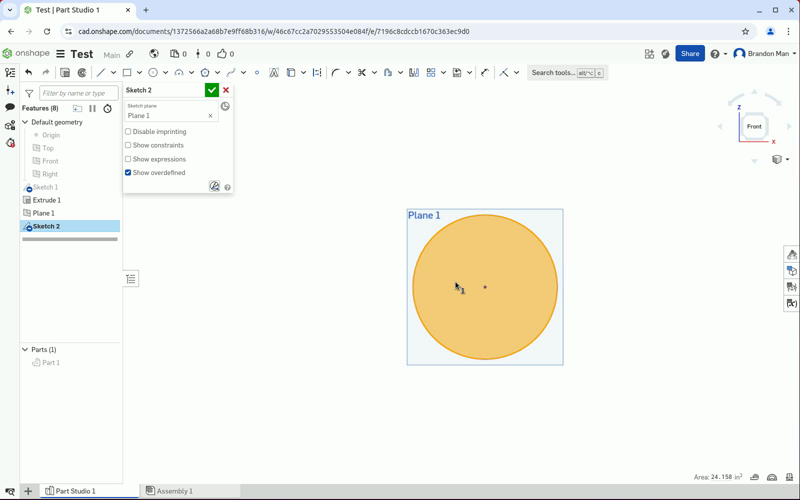
scroll(-6)
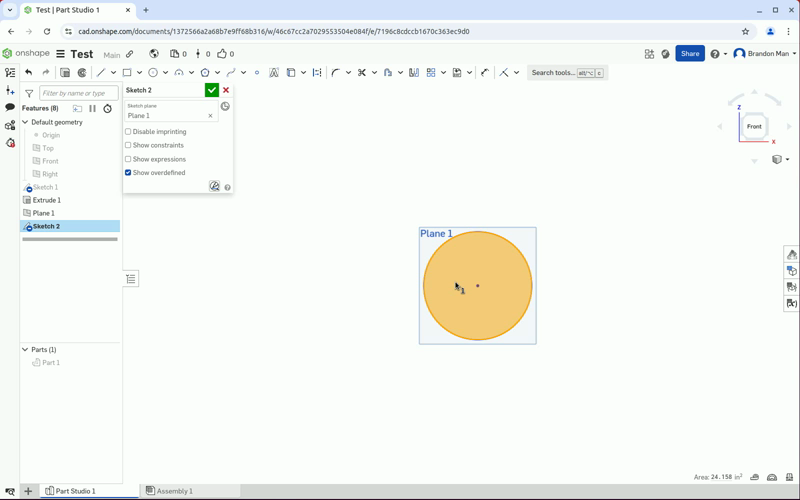
scroll(-6)
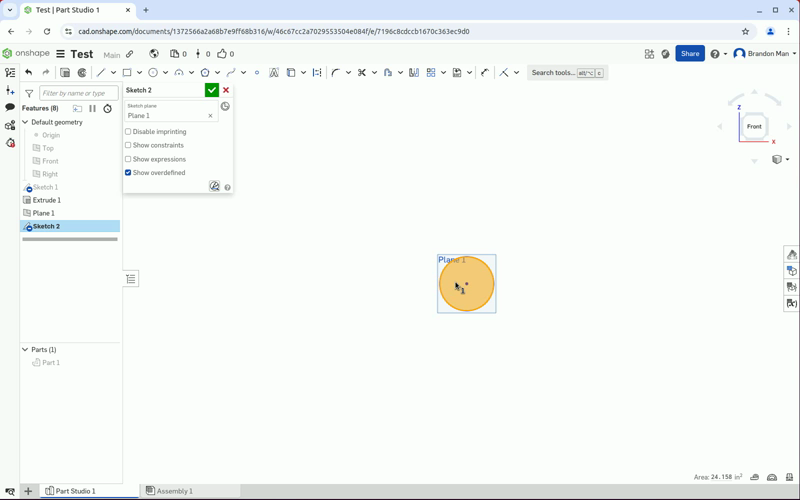
scroll(-6)
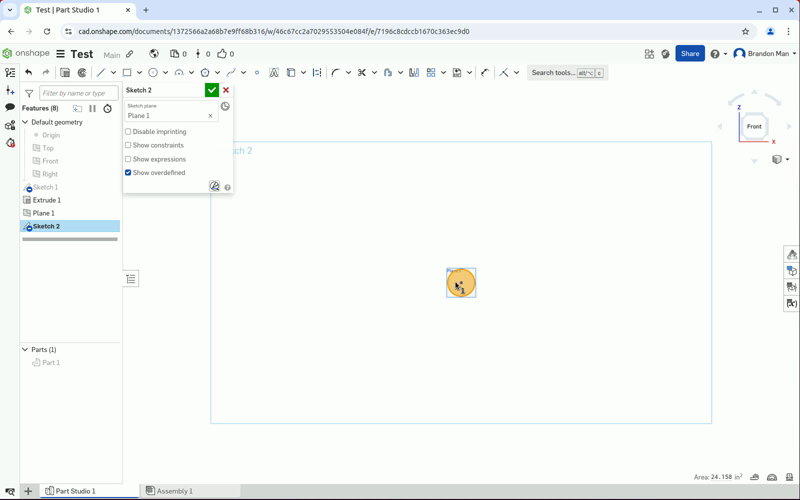
mouse_move(73, 352)
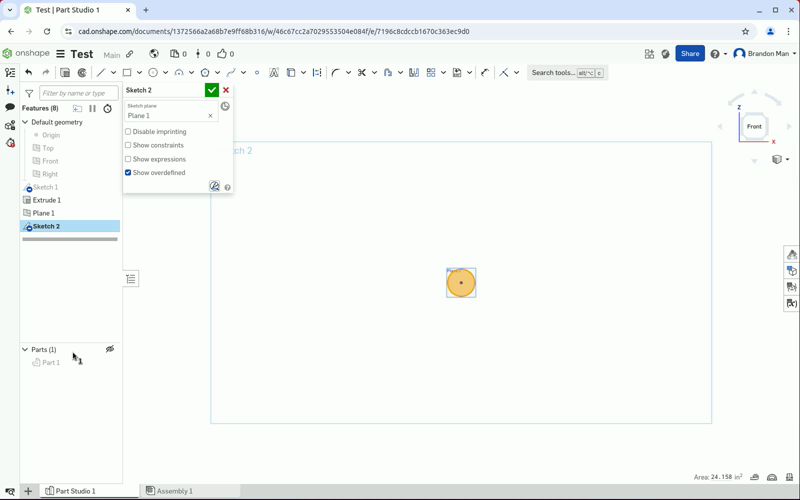
key(shift+y)
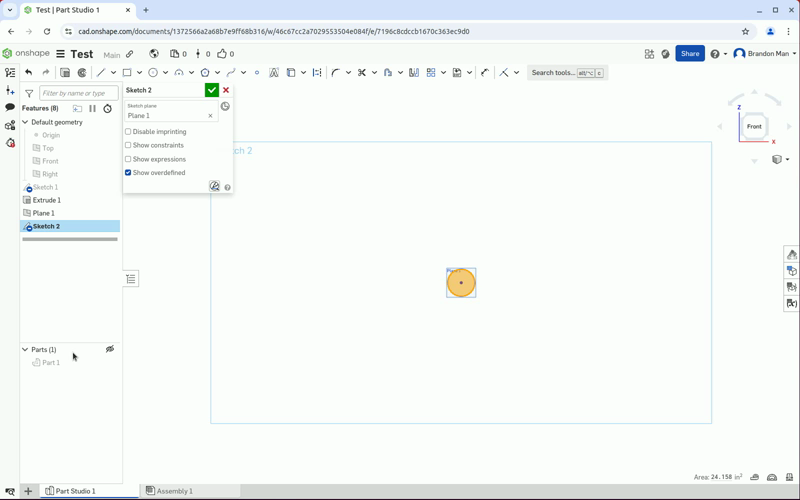
key(shift+e)
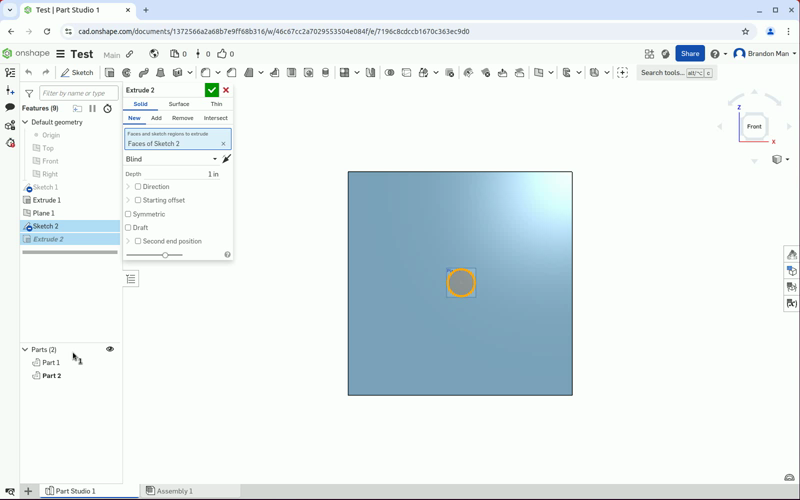
mouse_move(143, 106)
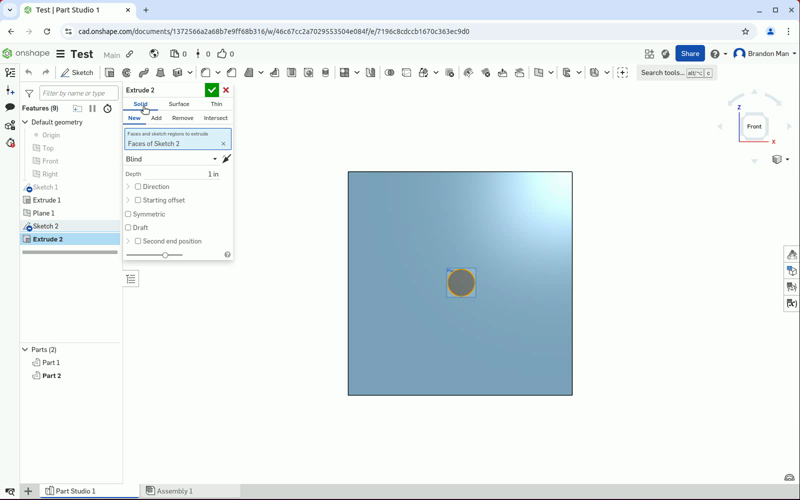
click(143, 106)
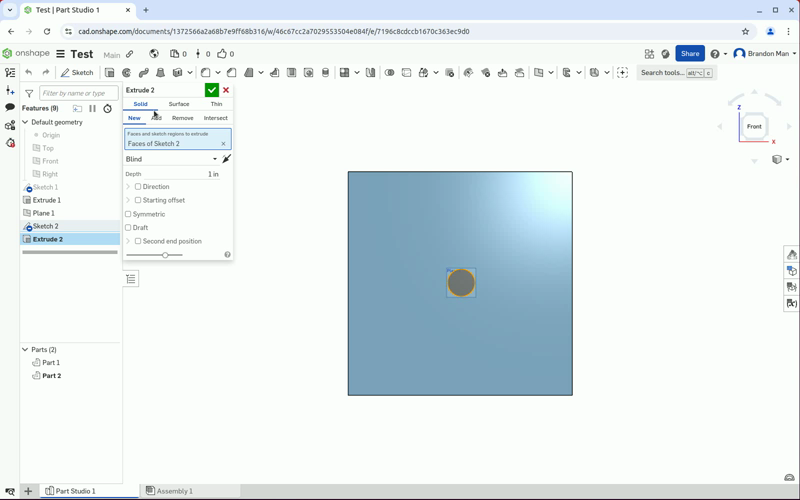
mouse_move(186, 120)
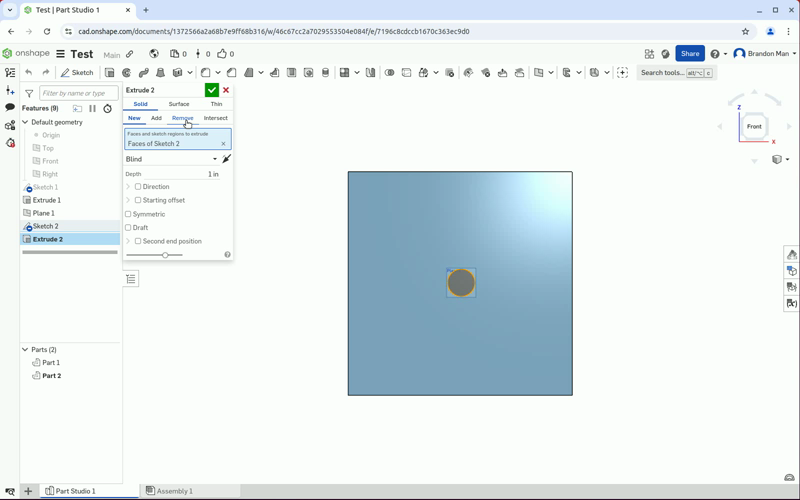
click(186, 120)
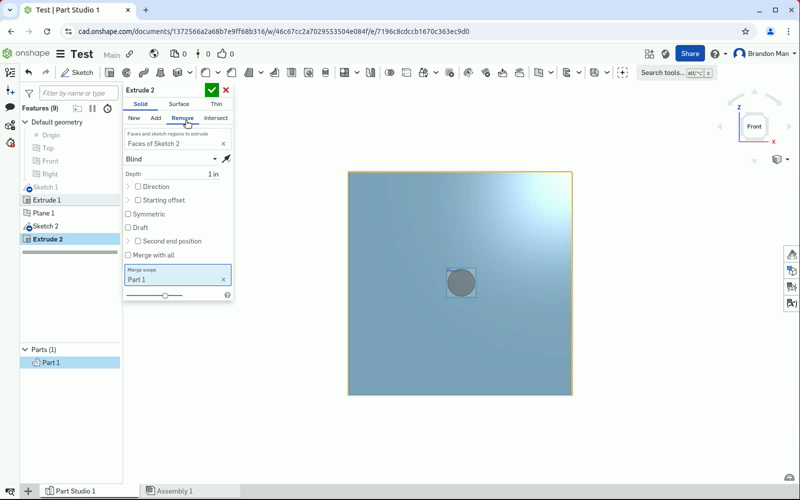
key(tab, 4)
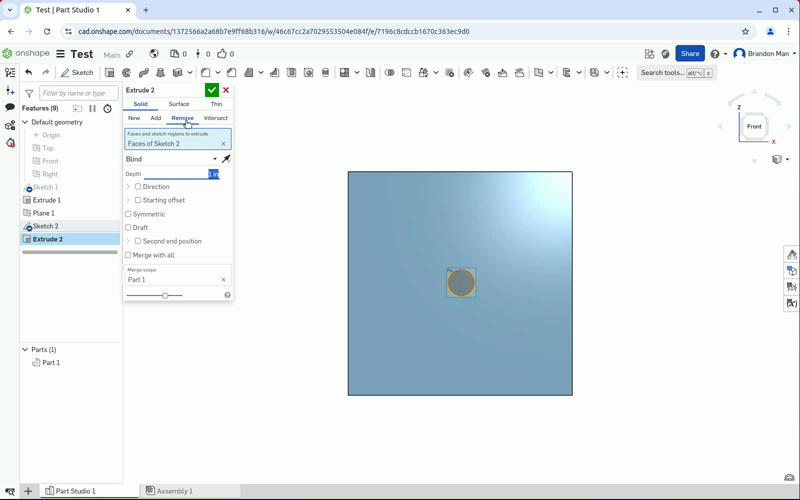
text(13.239)
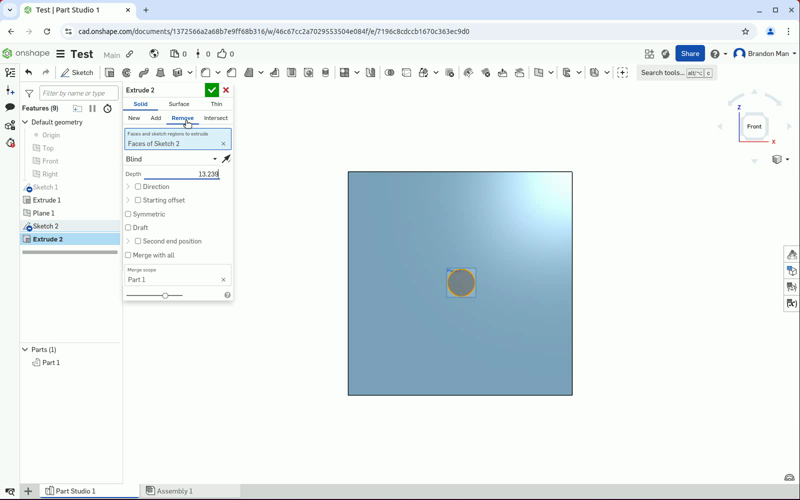
key(tab, 6)
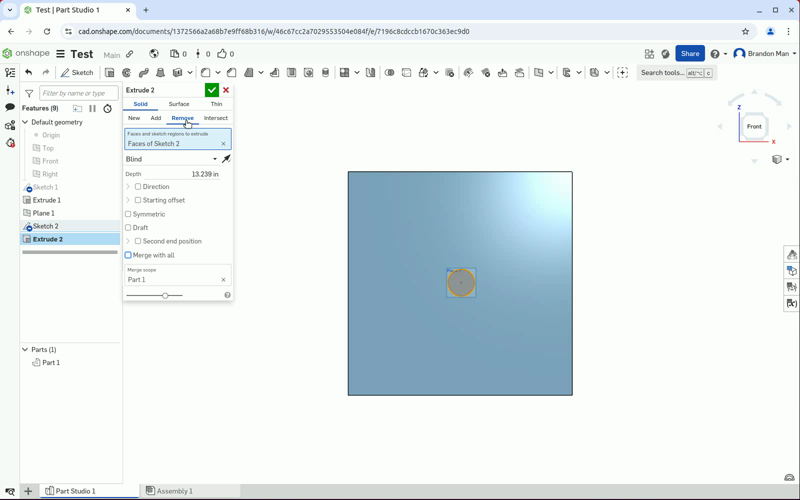
key(space)
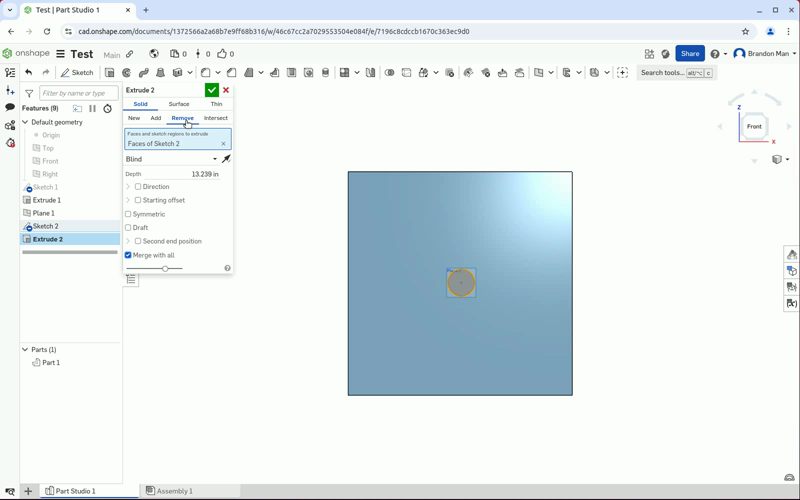
key(enter)
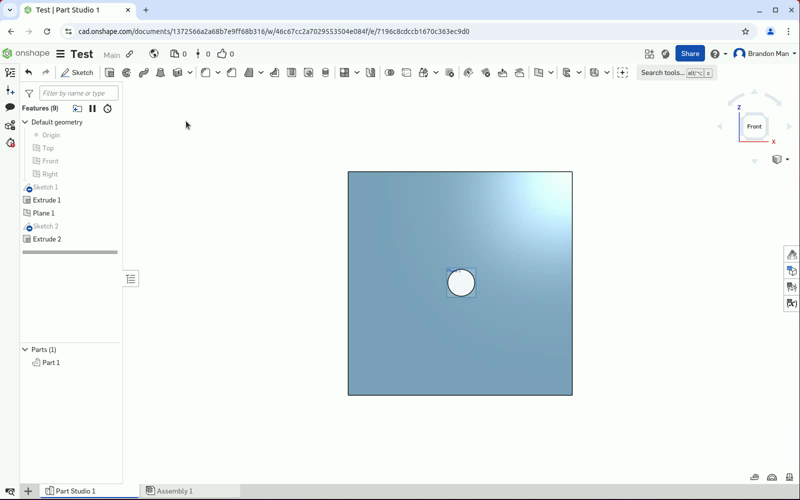
key(shift+h)
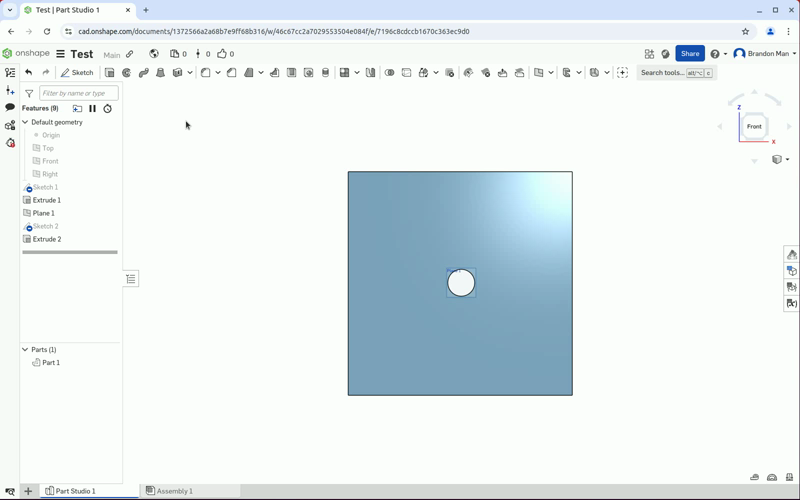
key(shift+h)
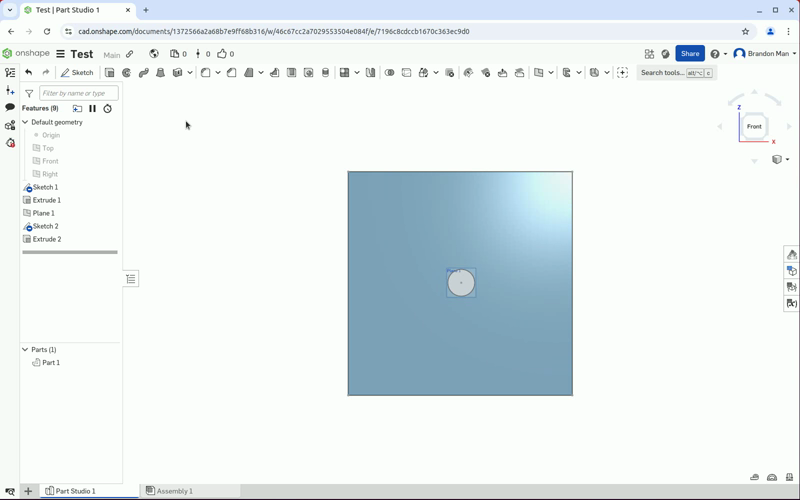
key(shift+7)
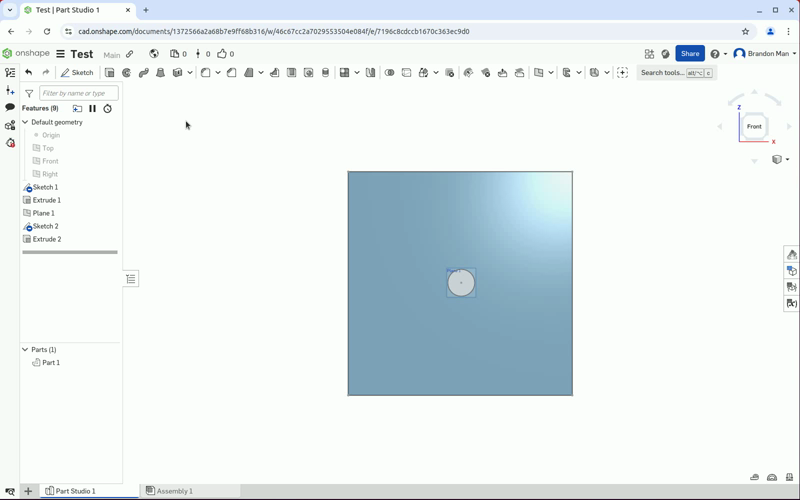
key(left, 2)
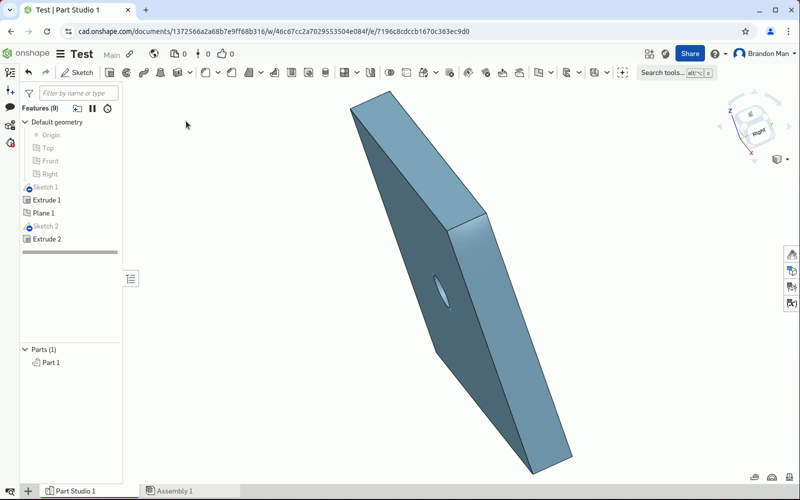
key(down, 2)
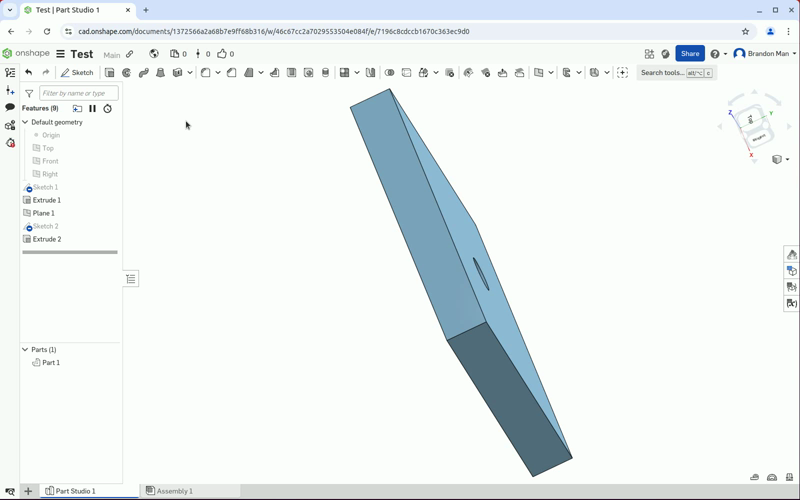
key(up, 2)
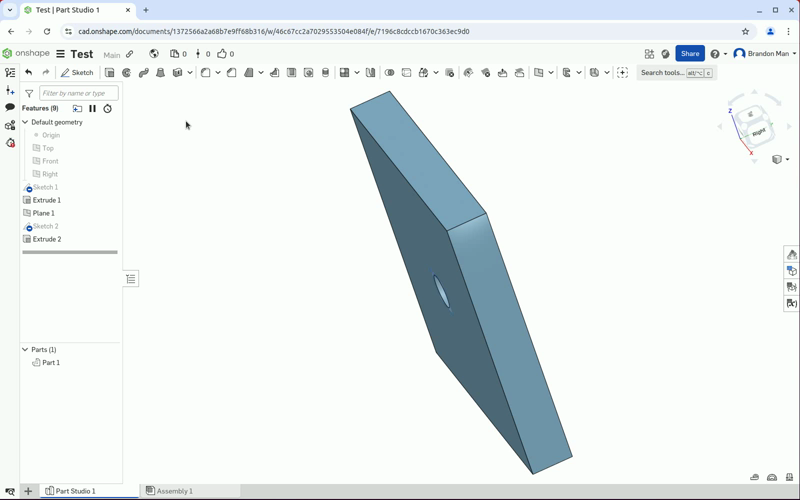
key(right, 2)
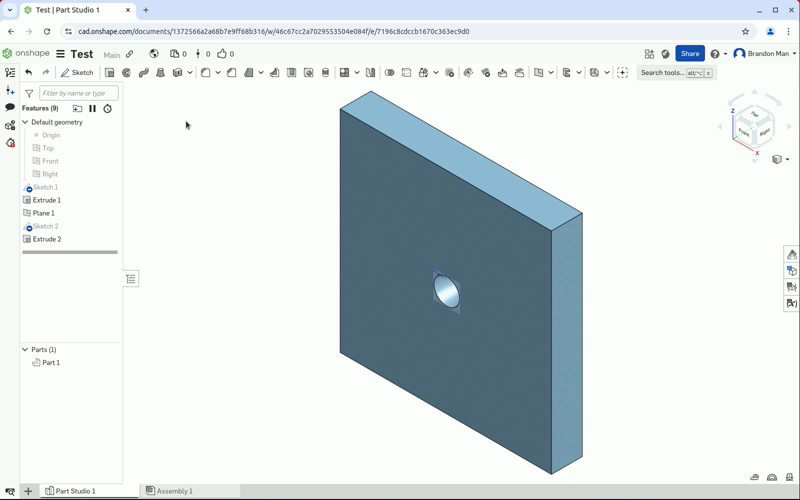
mouse_move(73, 189)
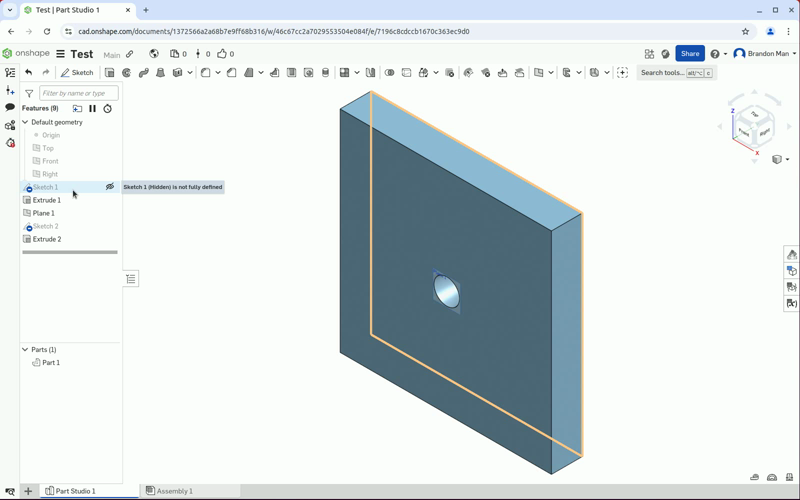
click(73, 189)